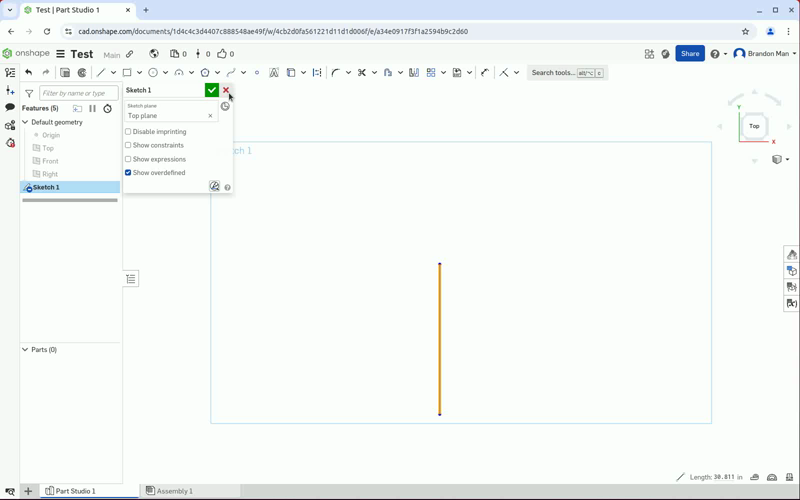
key(shift+h)
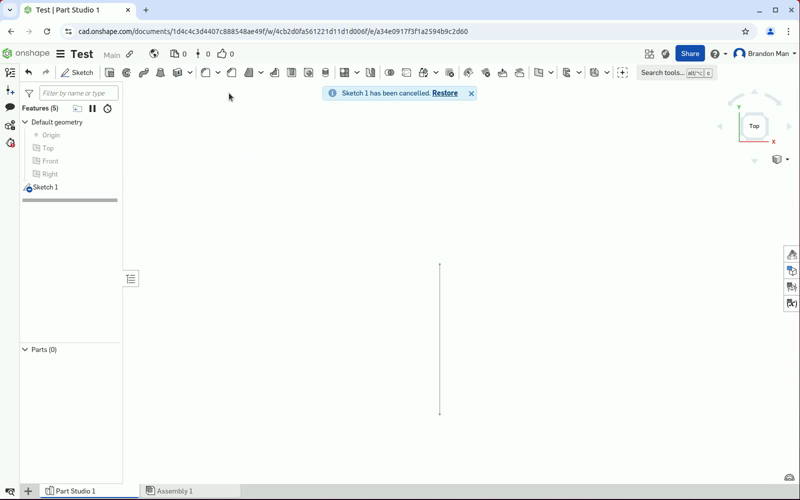
key(shift+s)
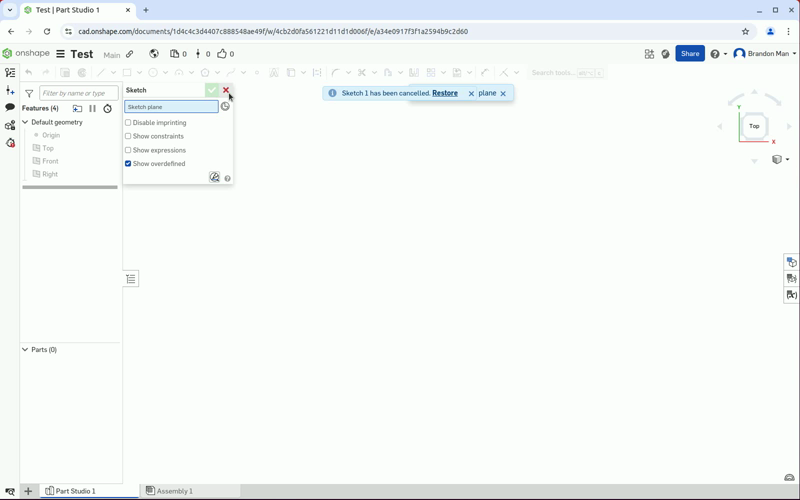
mouse_move(73, 150)
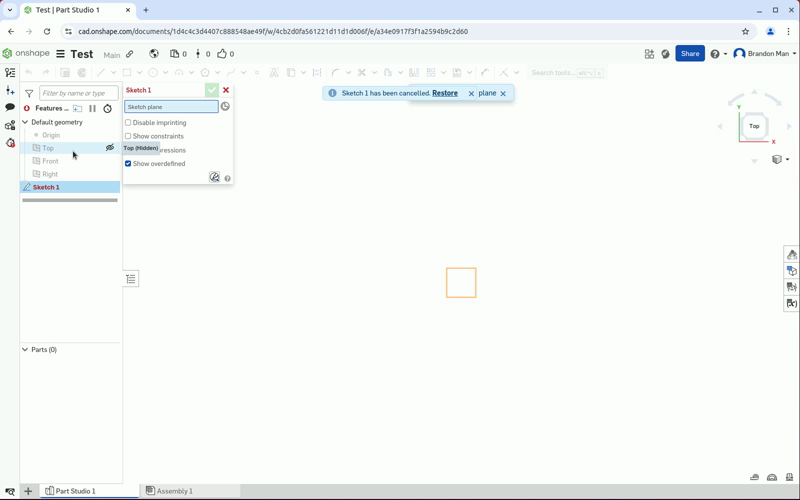
click(73, 150)
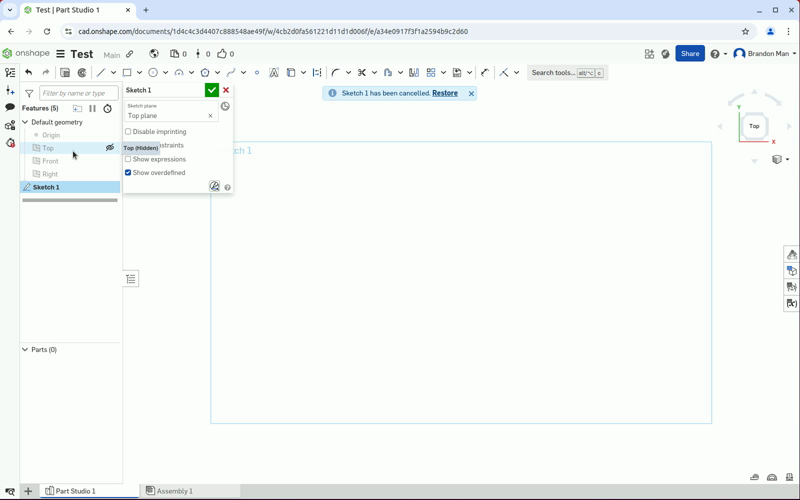
mouse_move(73, 352)
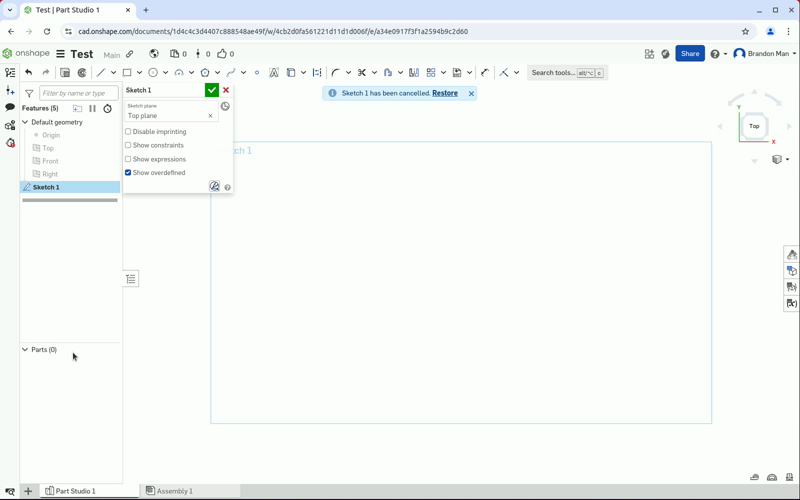
key(y)
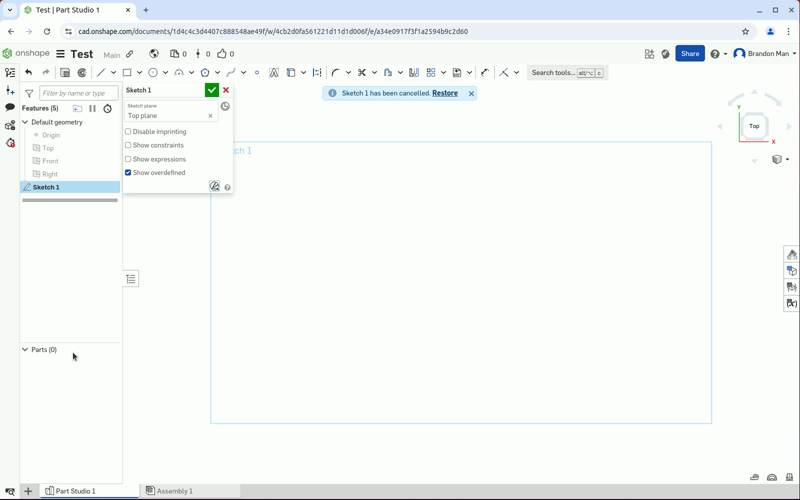
key(l)
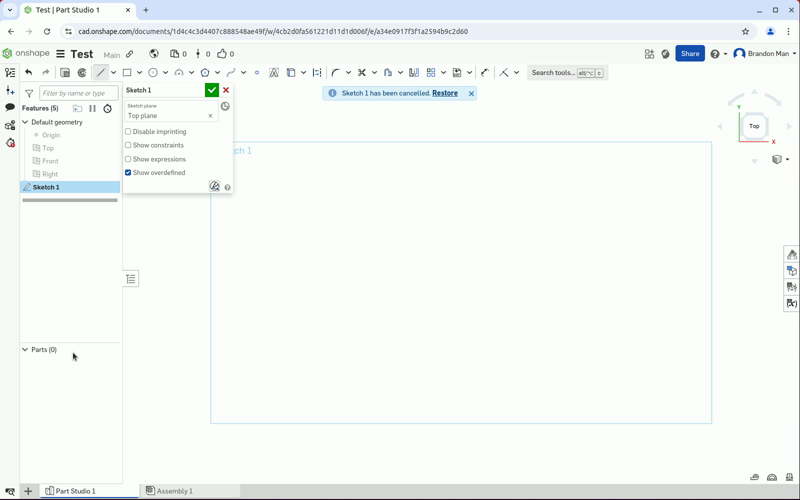
key_down(shift)
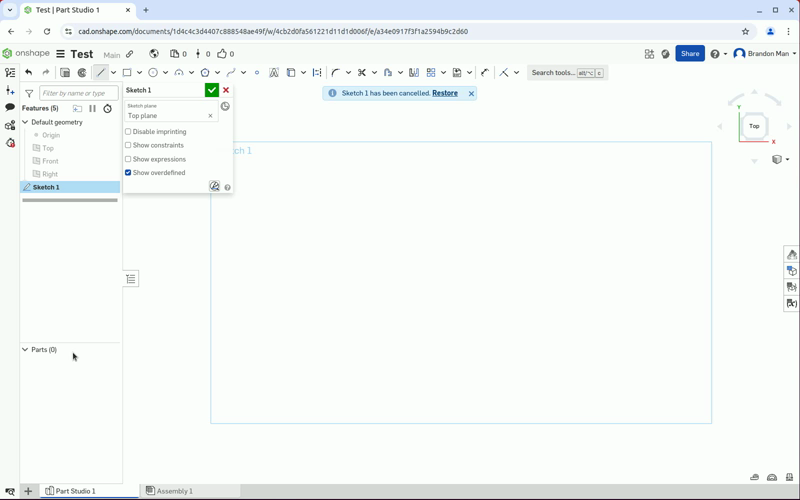
mouse_move(393, 353)
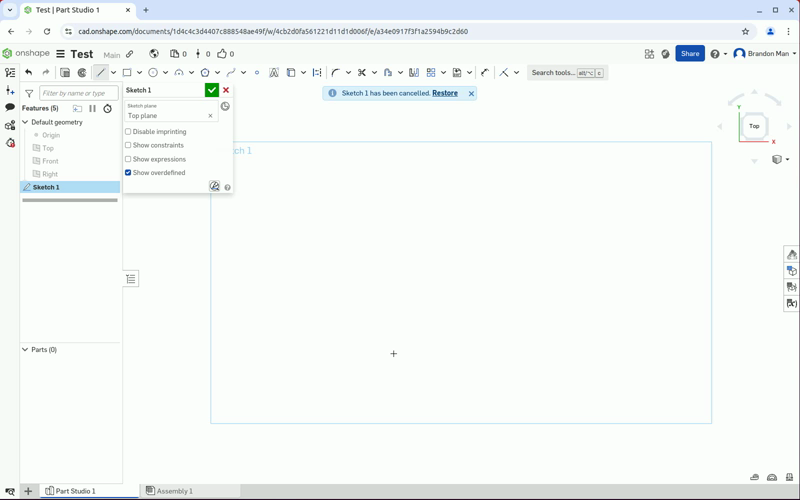
click(393, 353)
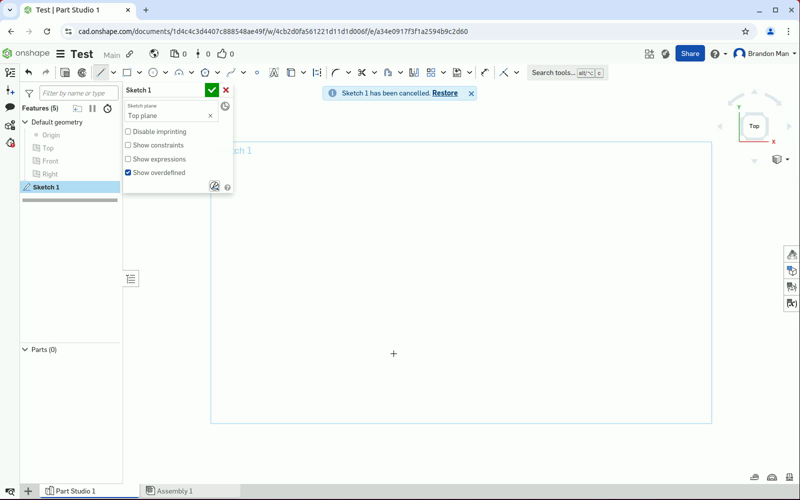
key_up(shift)
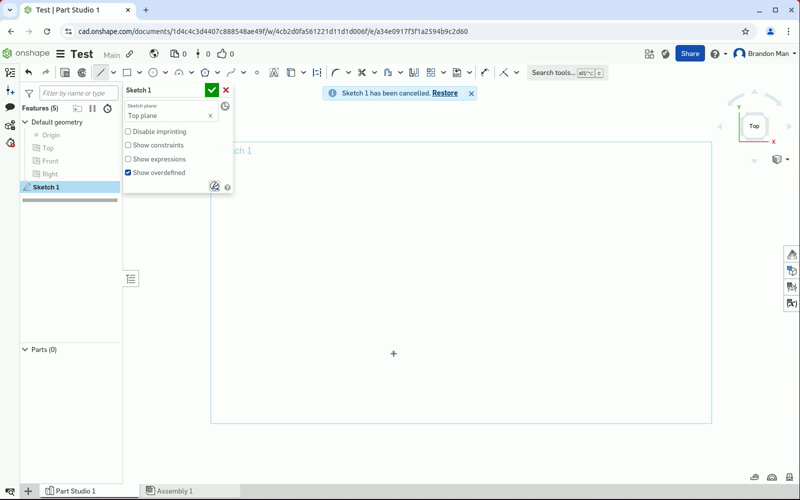
key_down(shift)
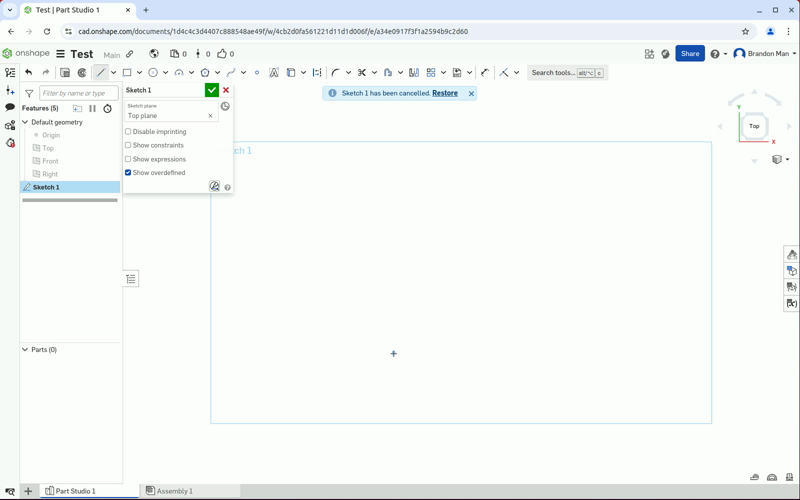
mouse_move(525, 353)
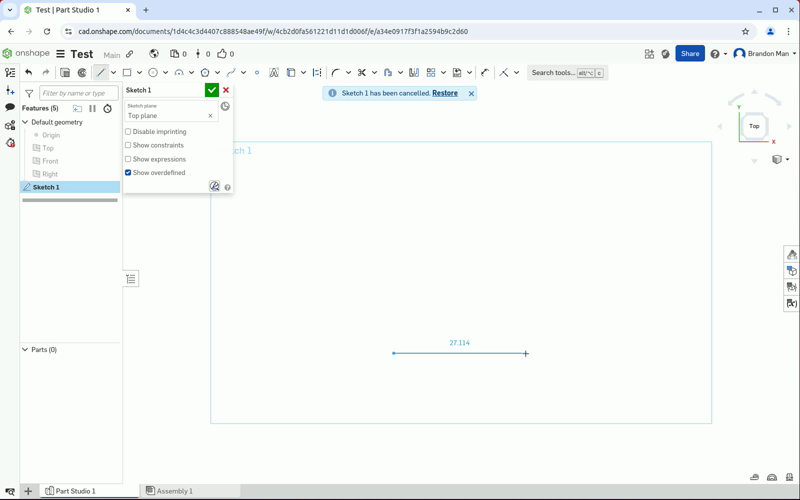
click(525, 353)
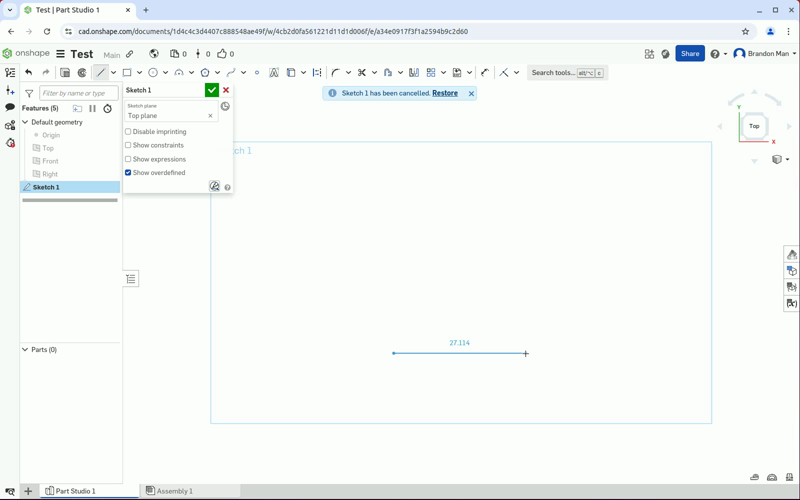
key_up(shift)
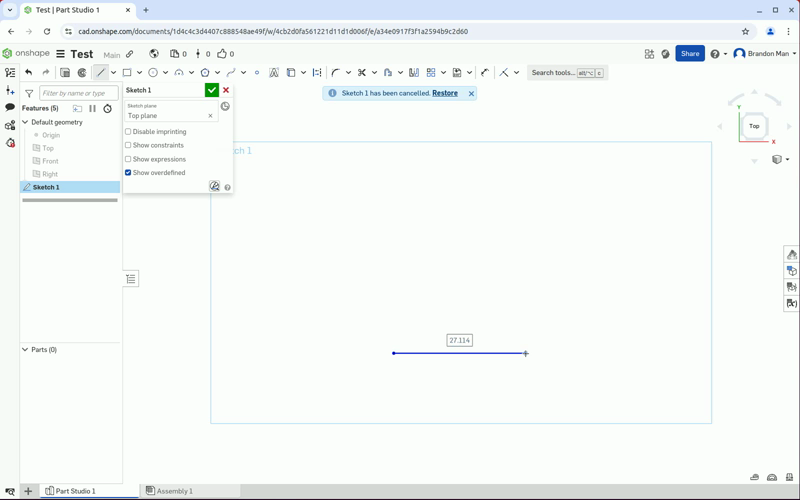
key_down(shift)
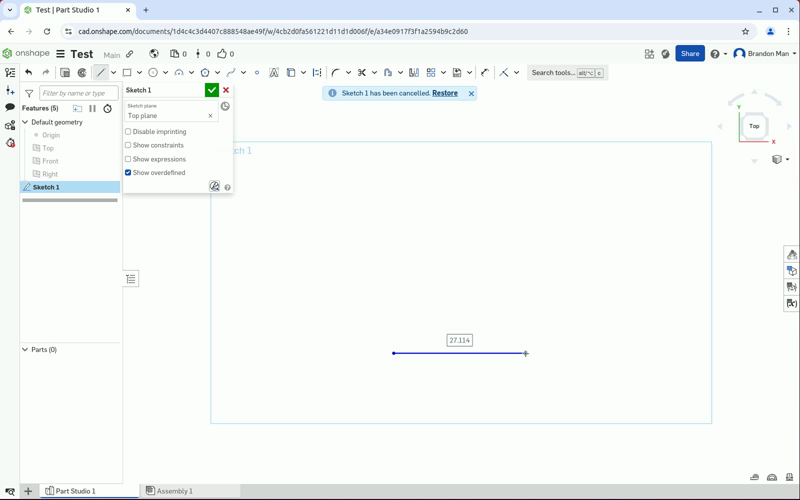
mouse_move(525, 181)
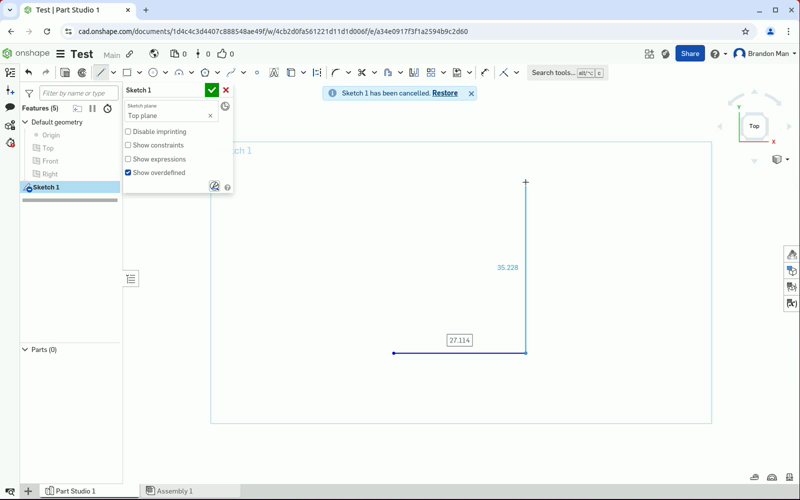
click(525, 181)
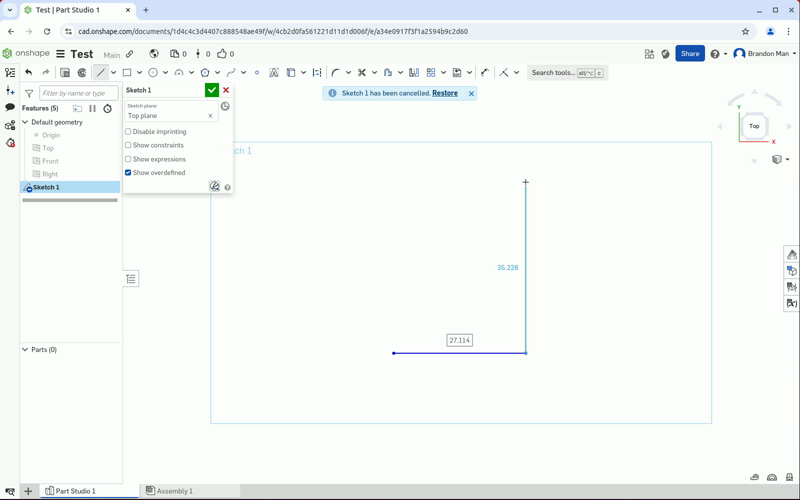
key_up(shift)
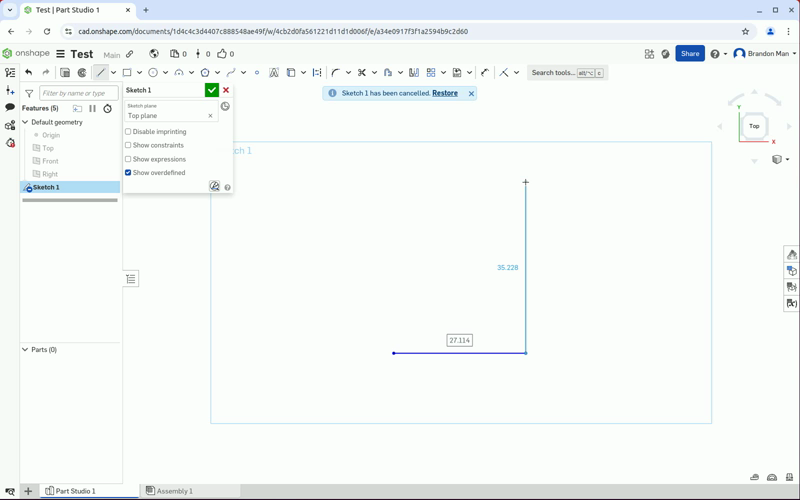
key_down(shift)
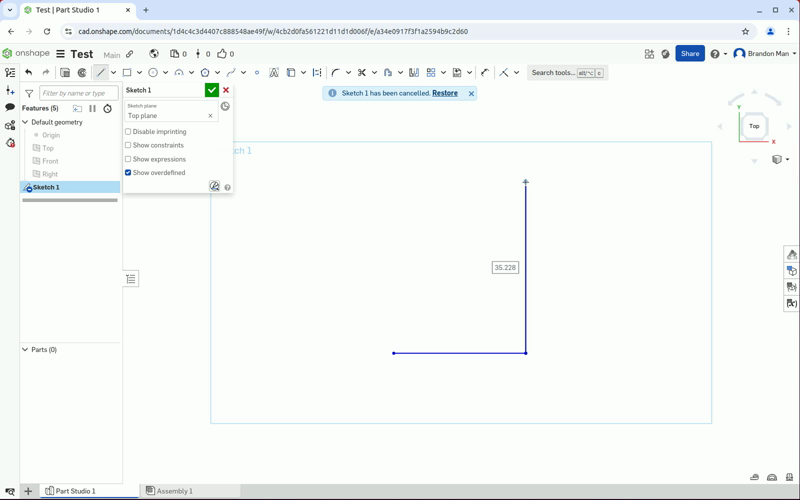
mouse_move(393, 181)
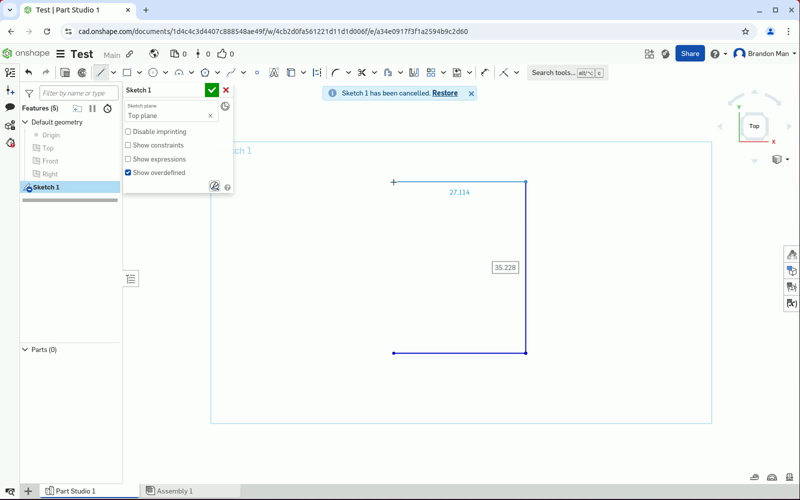
click(393, 181)
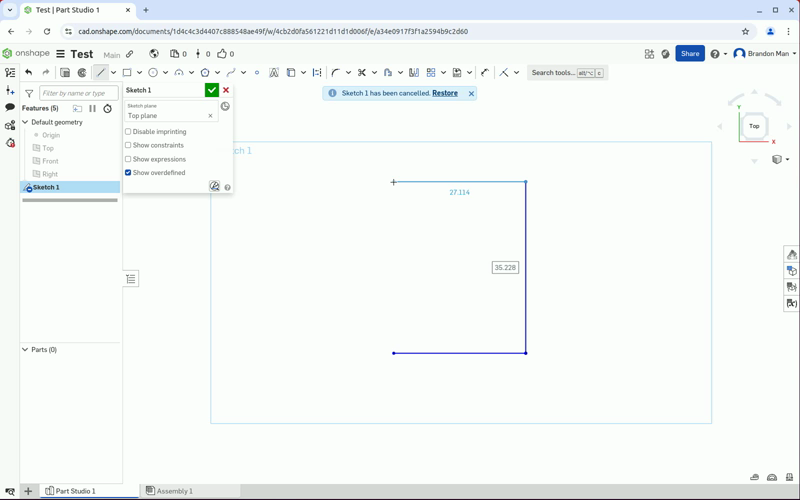
key_up(shift)
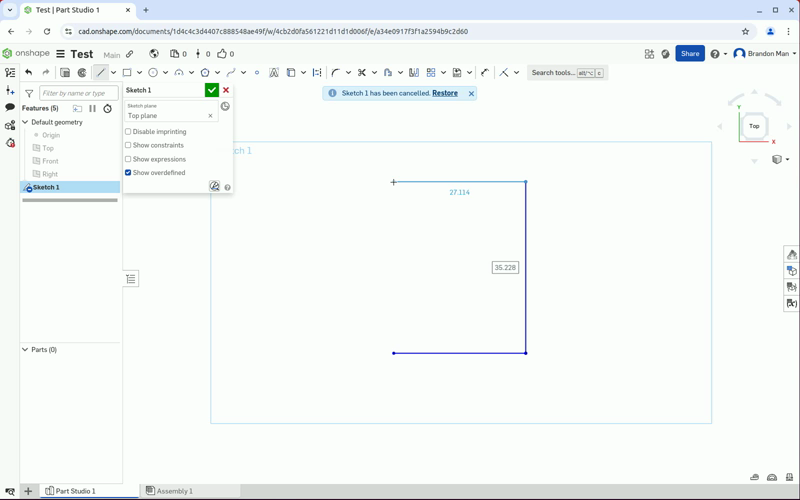
key_down(shift)
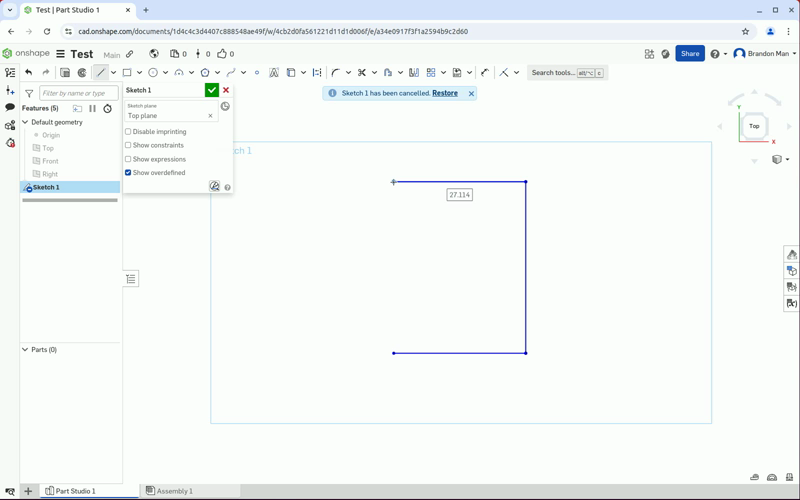
mouse_move(393, 353)
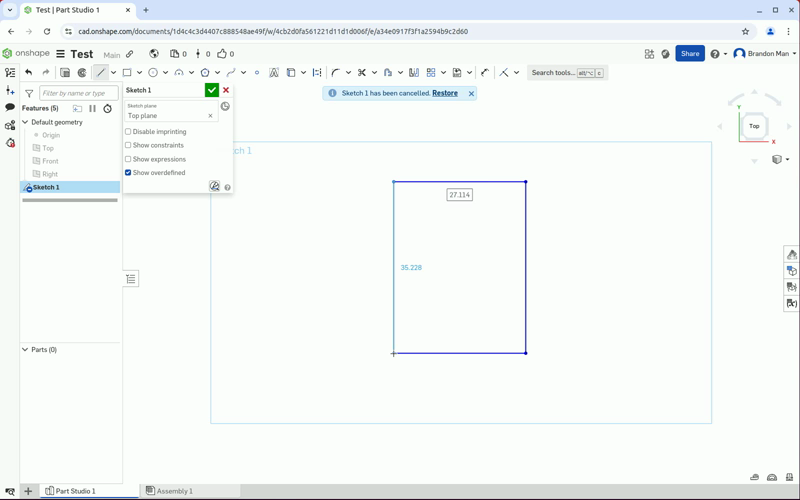
key_up(shift)
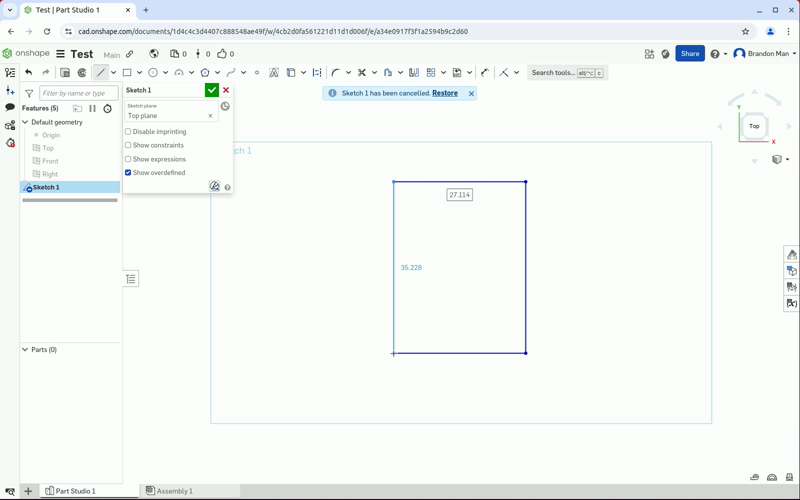
click(393, 353)
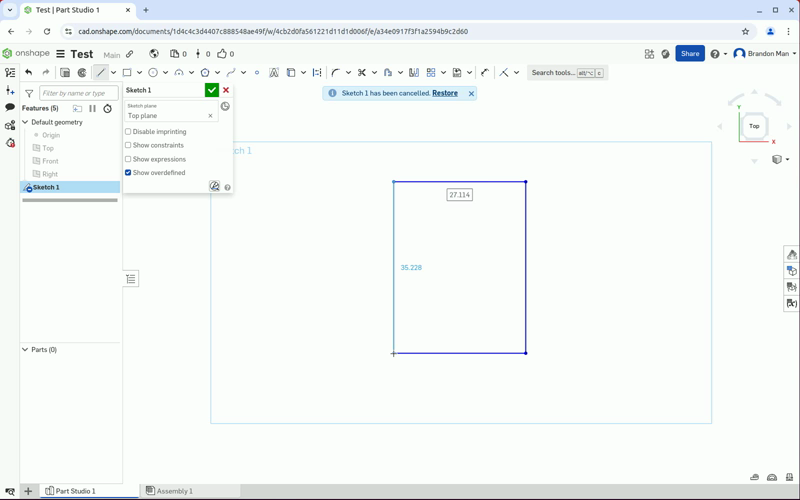
key(esc)
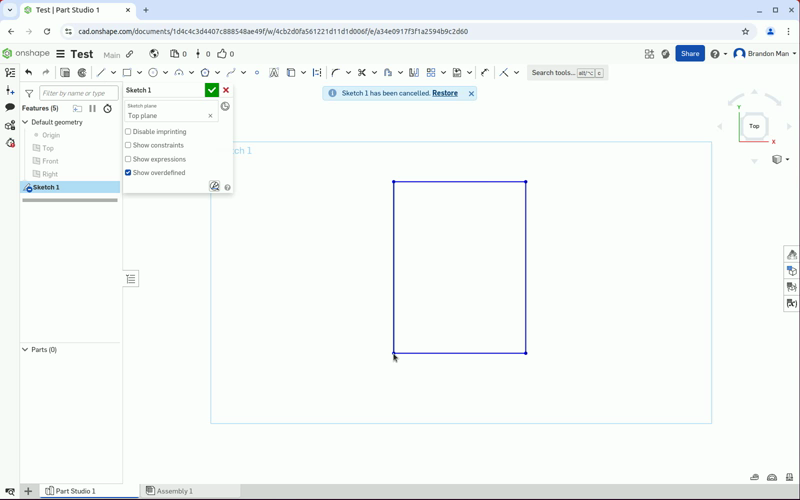
mouse_move(462, 309)
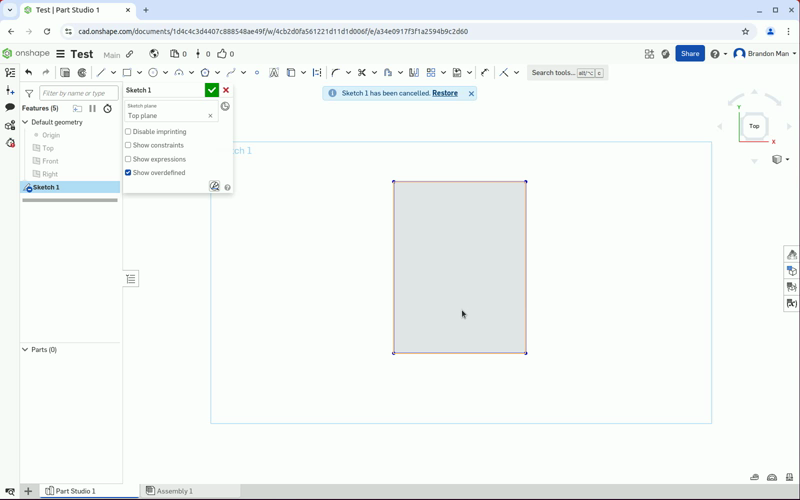
click(462, 309)
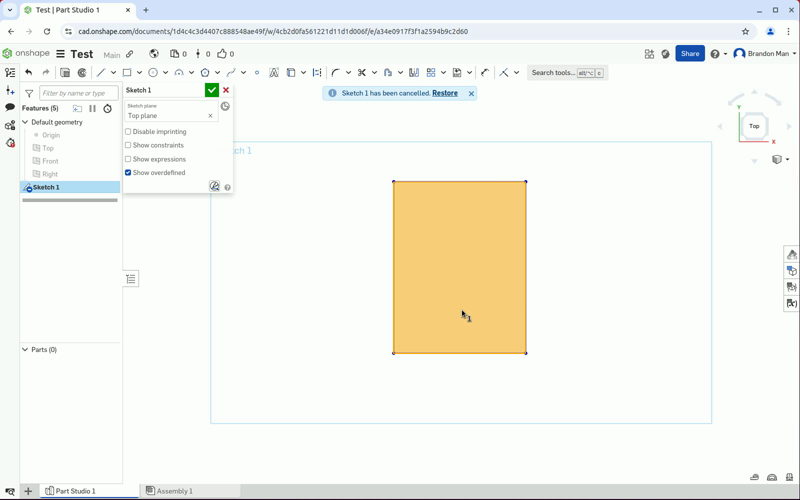
mouse_move(73, 352)
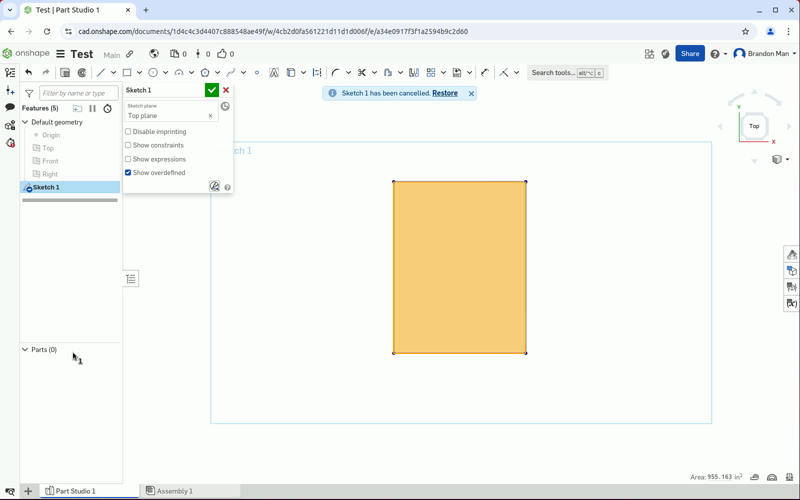
key(shift+y)
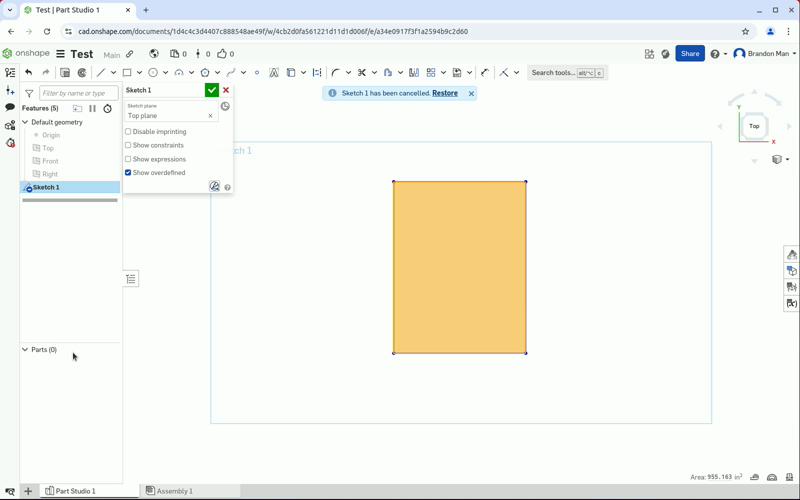
key(shift+e)
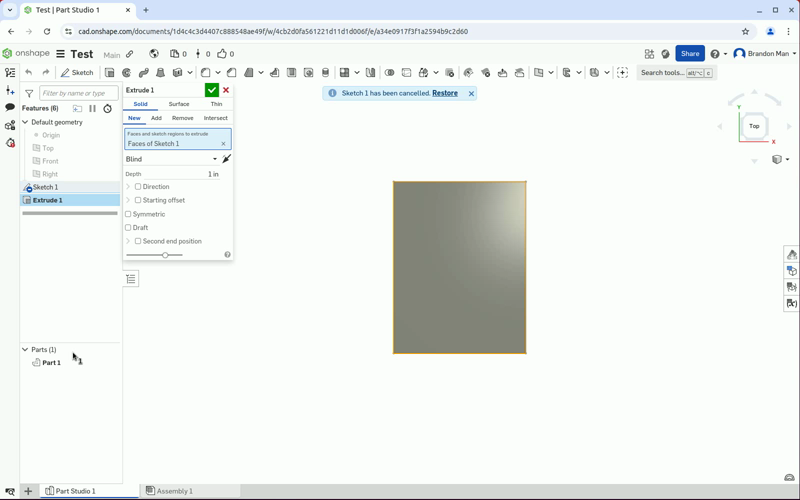
mouse_move(143, 106)
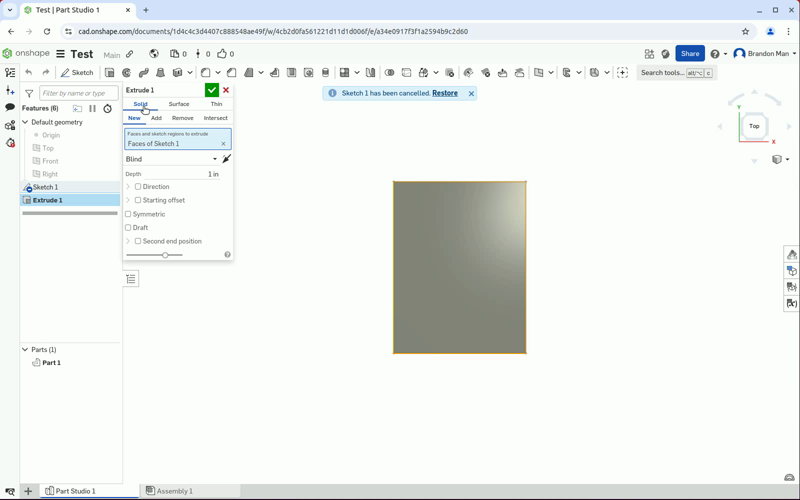
click(143, 106)
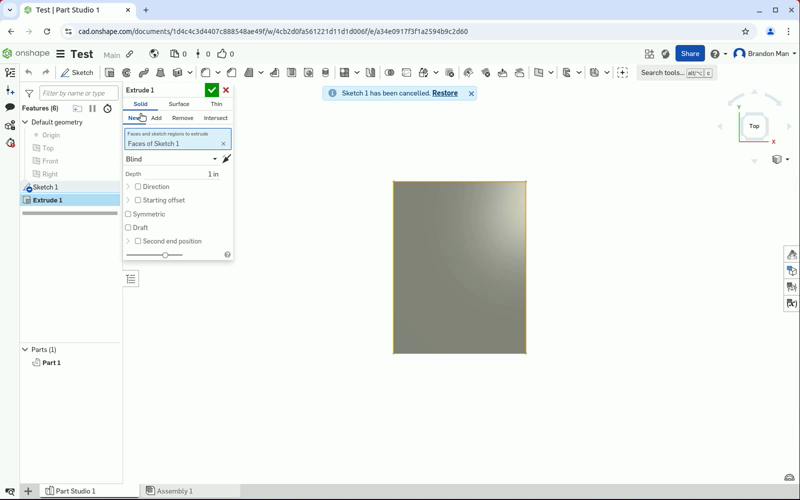
mouse_move(137, 120)
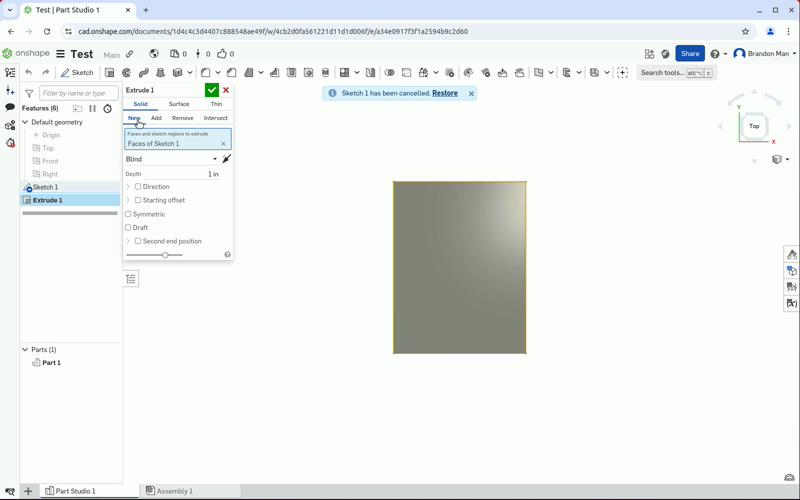
click(137, 120)
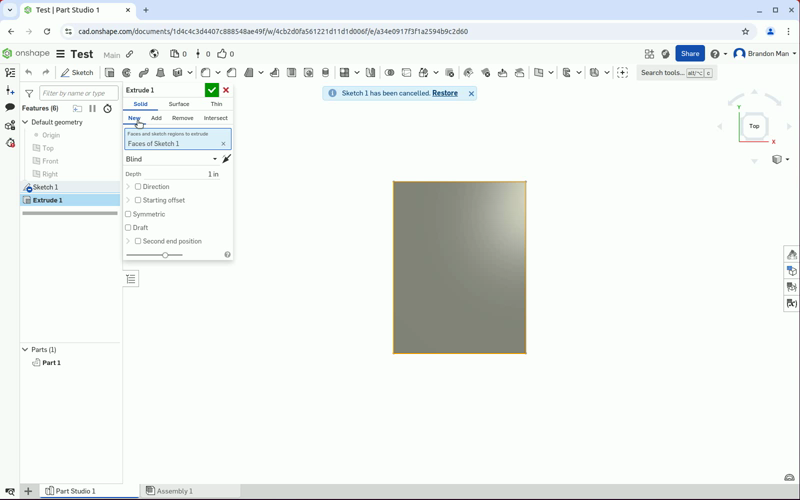
key(tab, 4)
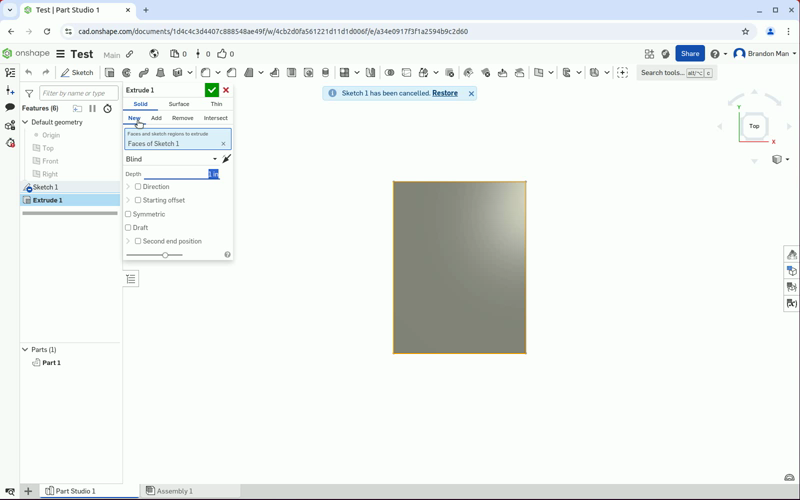
text(0.722)
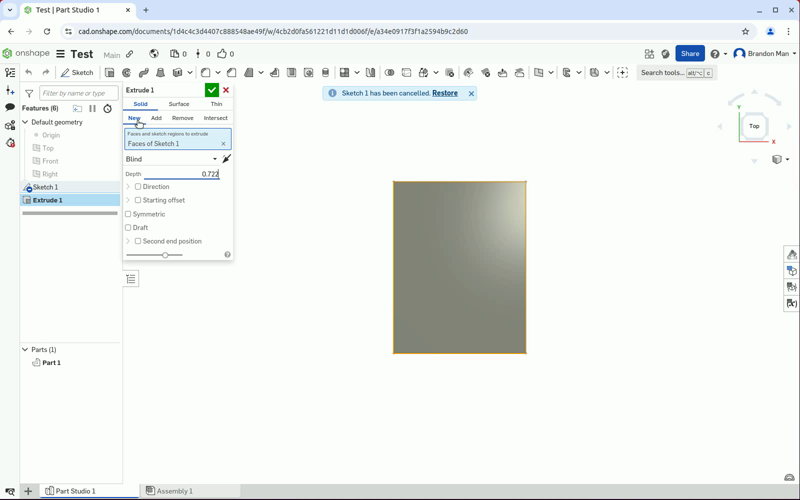
key(enter)
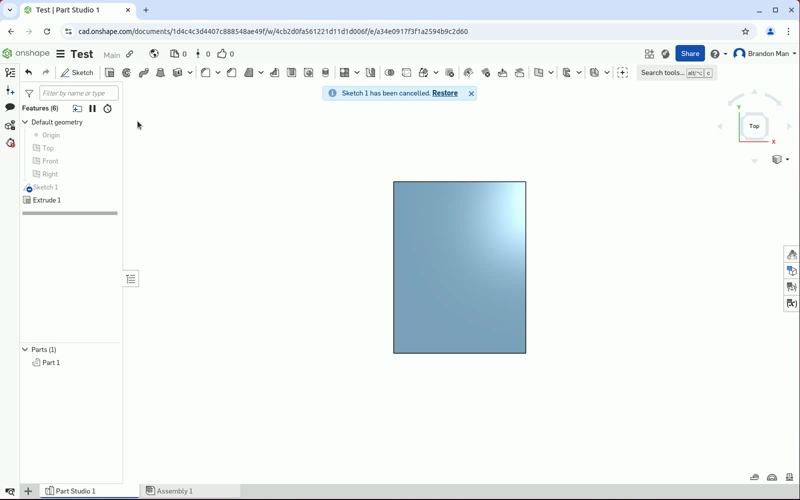
key(shift+h)
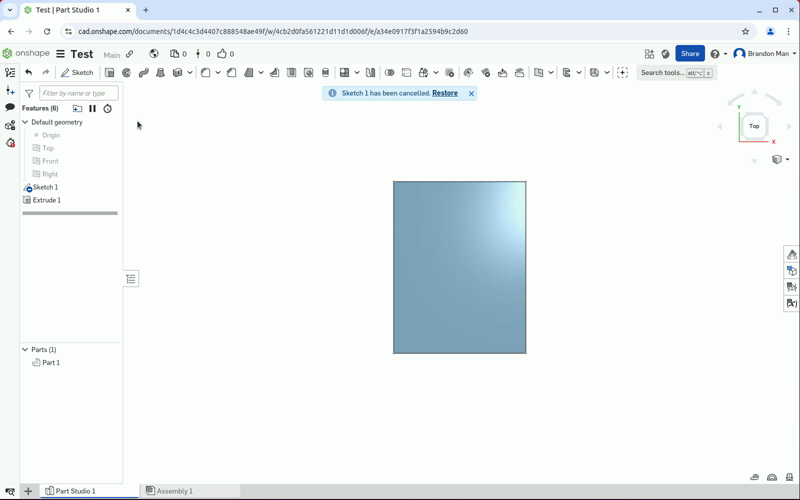
key(shift+h)
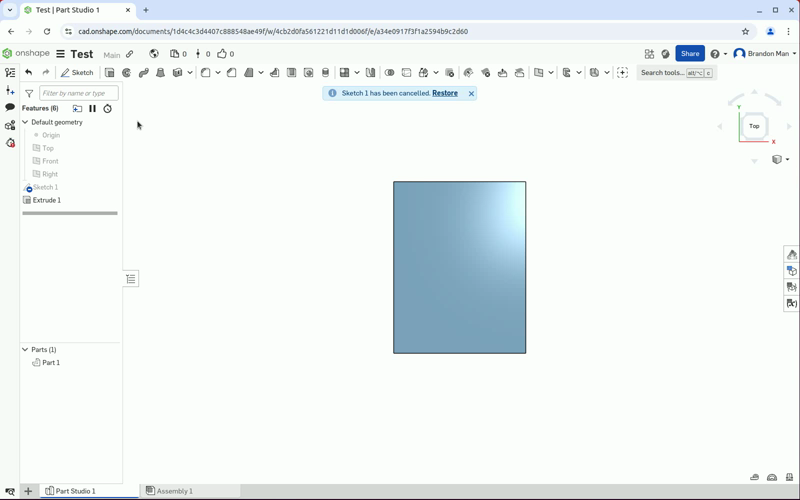
mouse_move(73, 189)
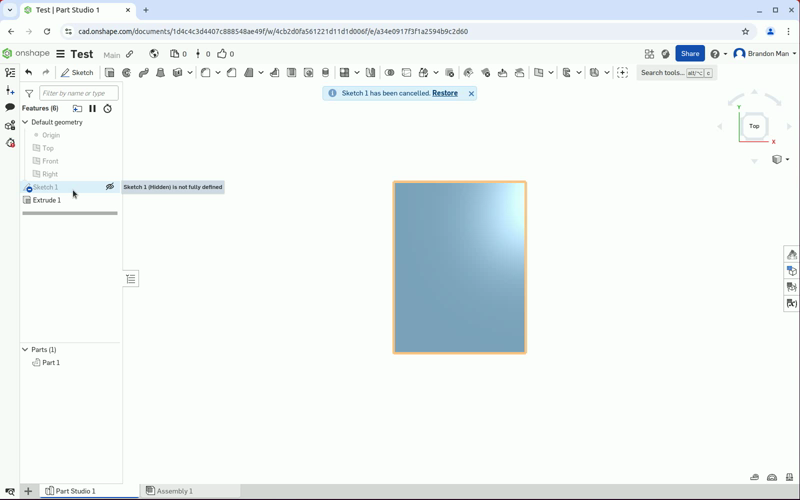
click(73, 189)
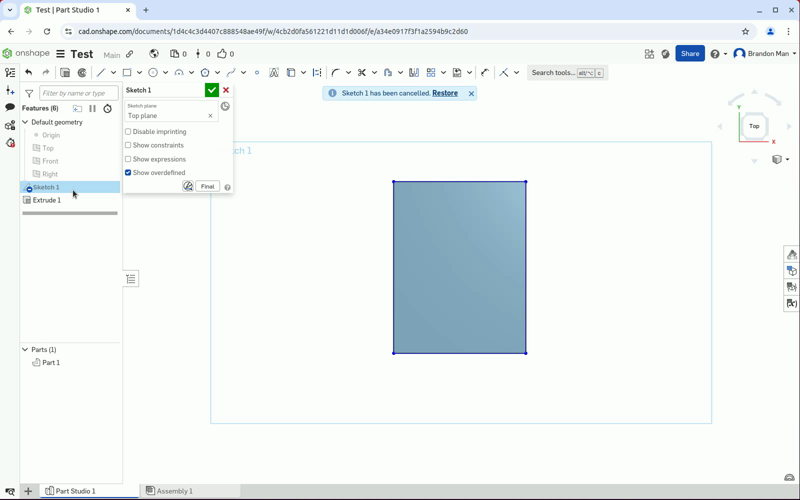
mouse_move(229, 92)
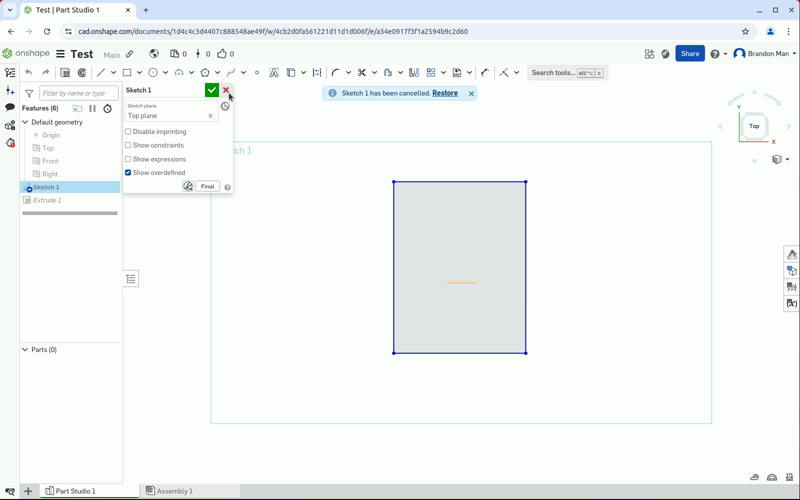
click(229, 92)
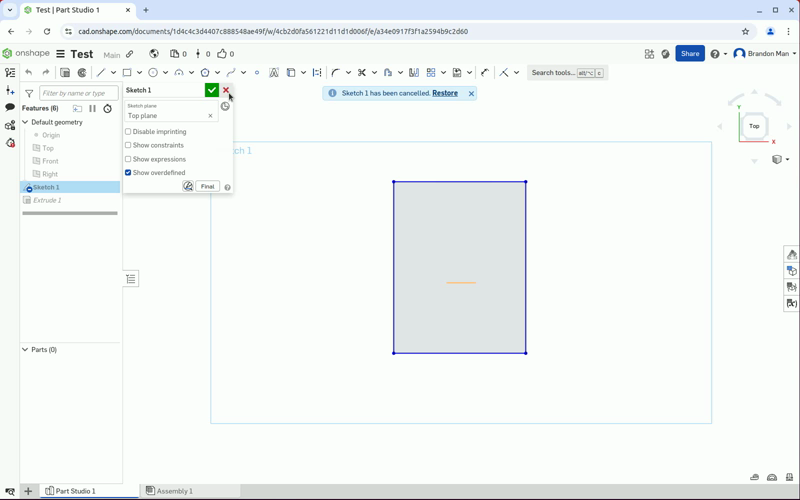
key(shift+s)
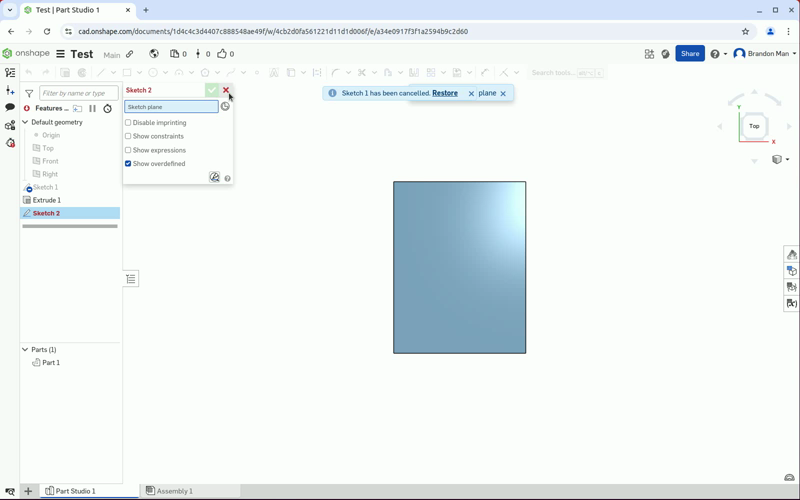
mouse_move(73, 150)
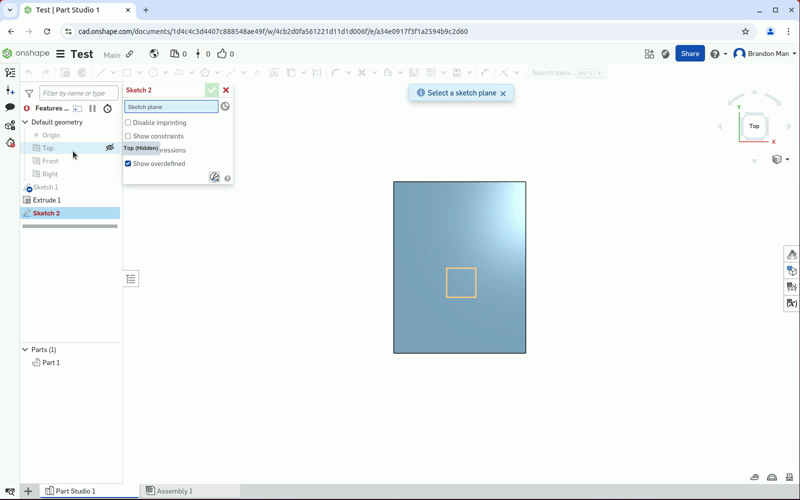
click(73, 150)
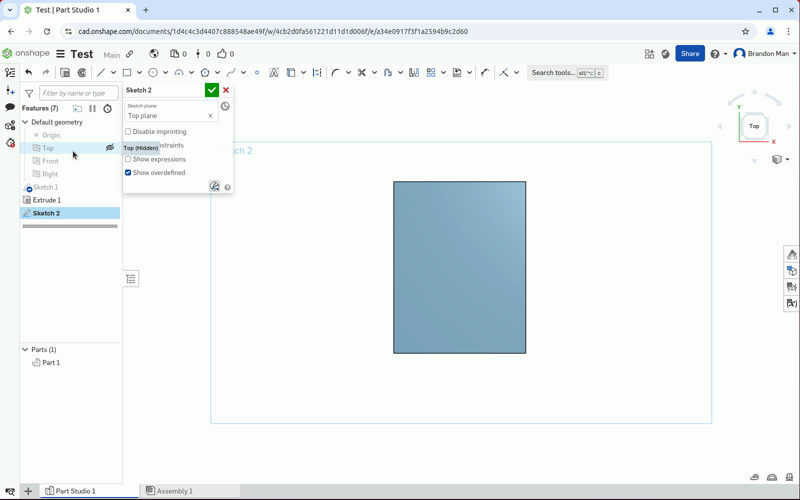
mouse_move(73, 352)
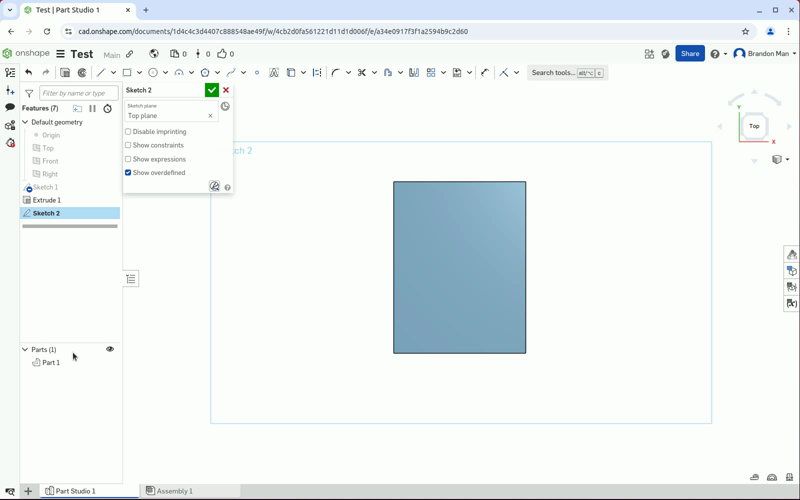
key(y)
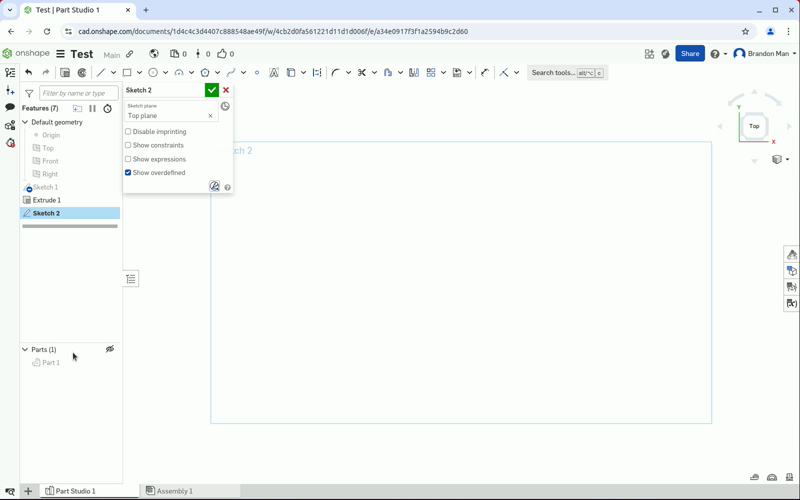
key(l)
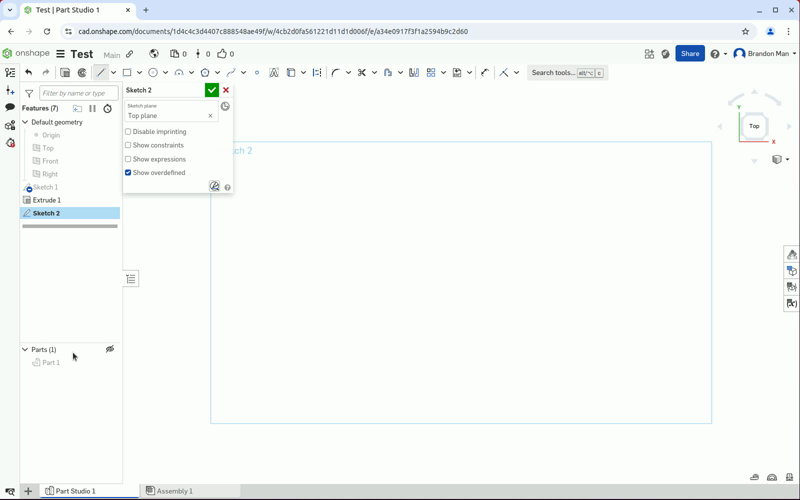
key_down(shift)
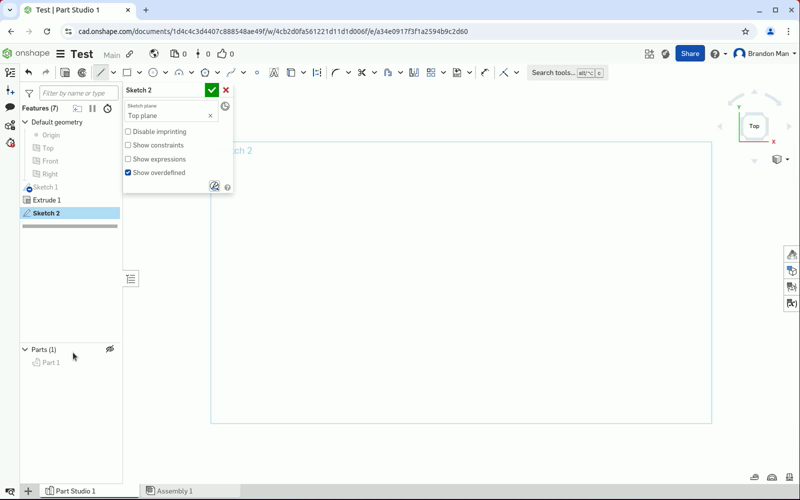
mouse_move(384, 362)
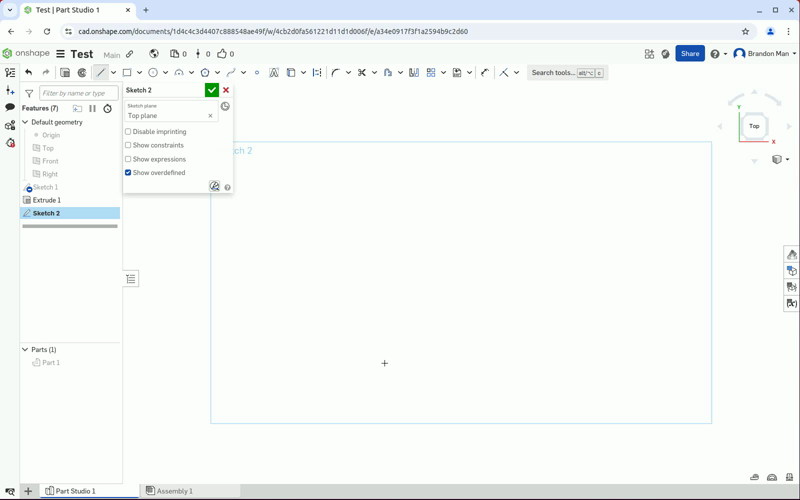
click(384, 362)
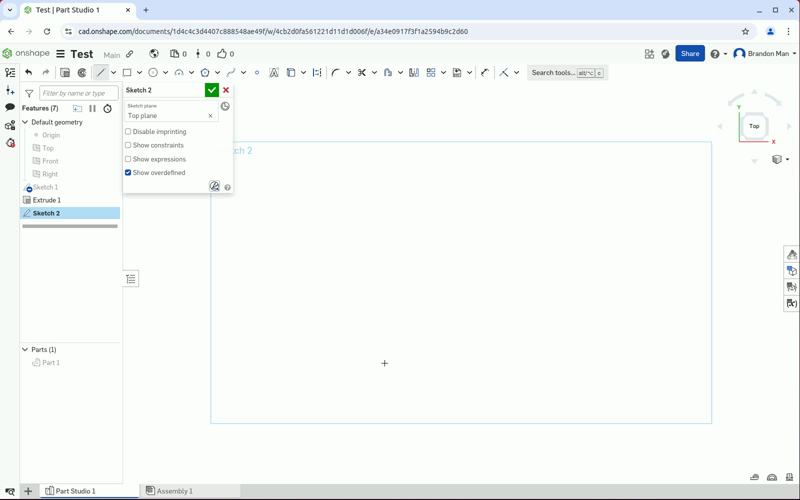
key_up(shift)
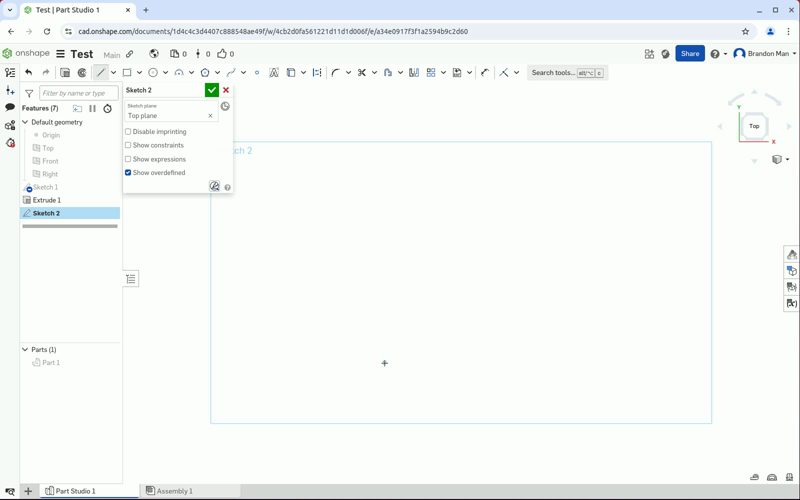
key_down(shift)
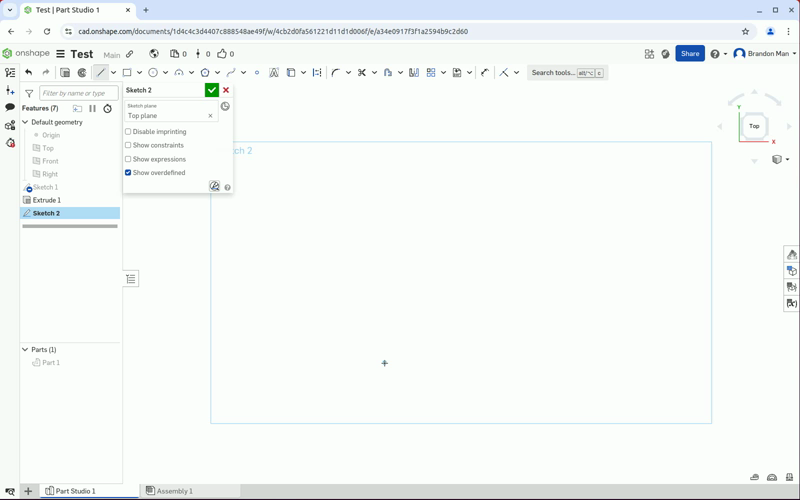
mouse_move(537, 362)
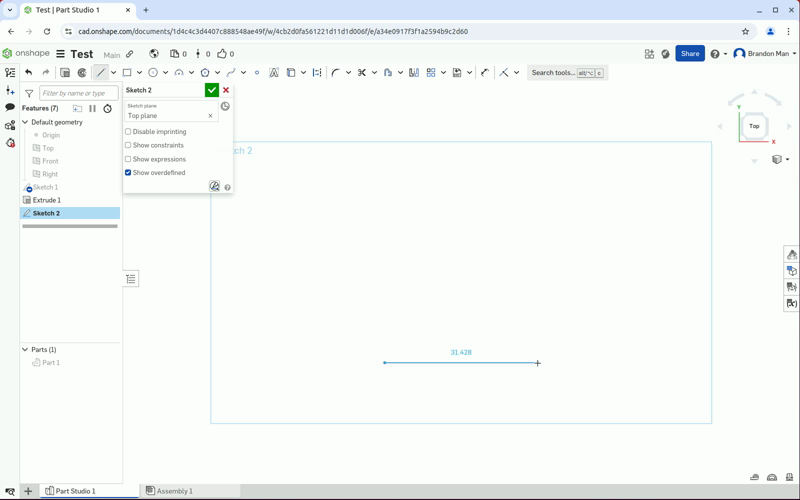
click(537, 362)
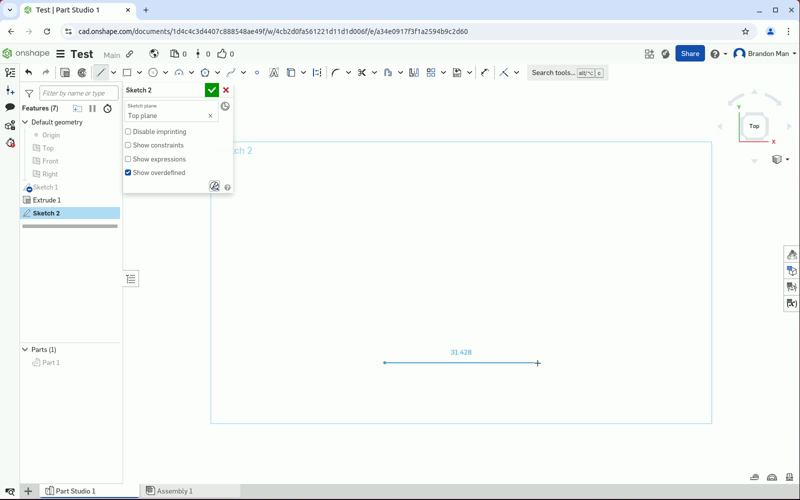
key_up(shift)
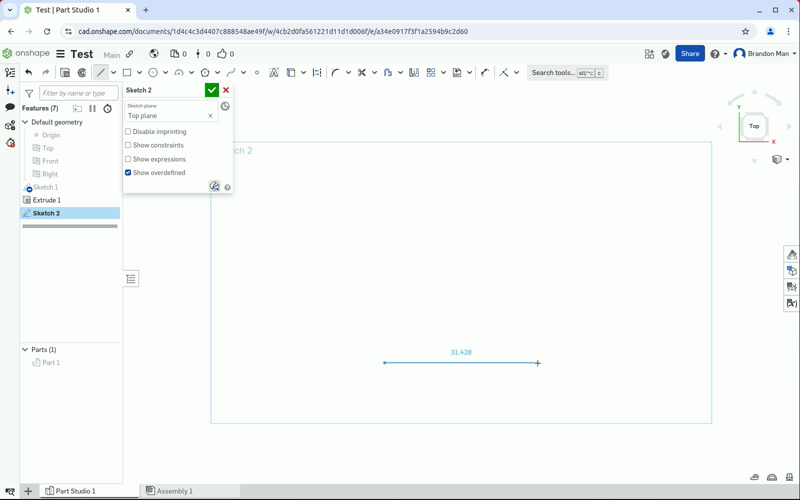
key_down(shift)
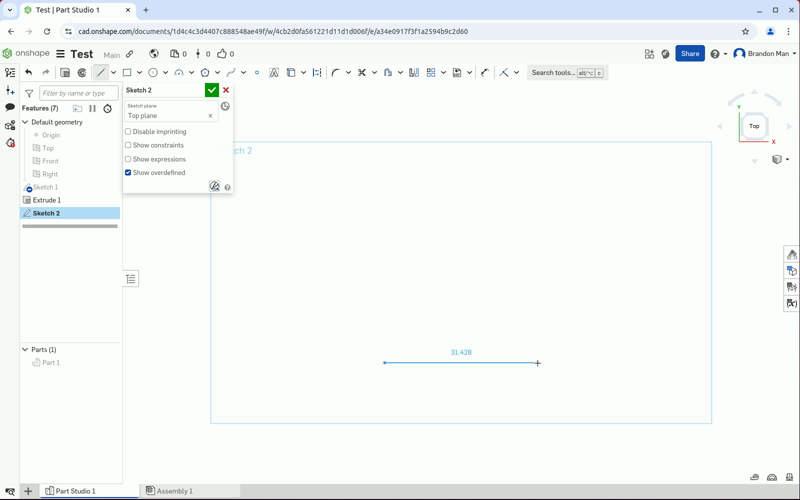
mouse_move(537, 171)
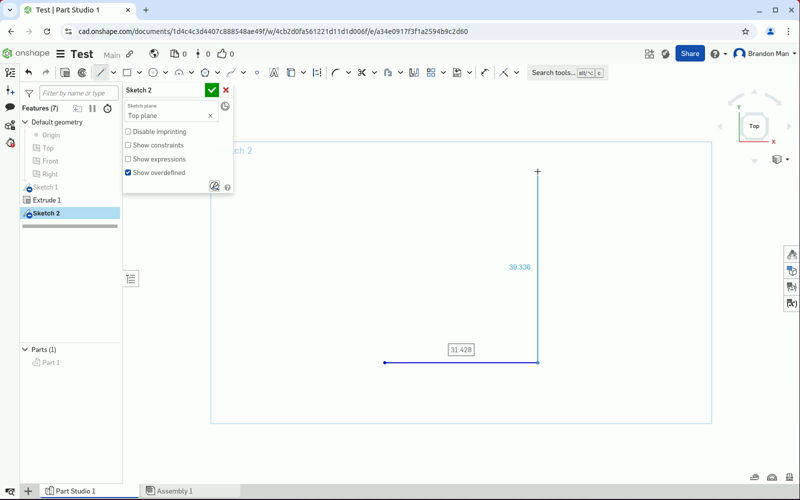
click(537, 171)
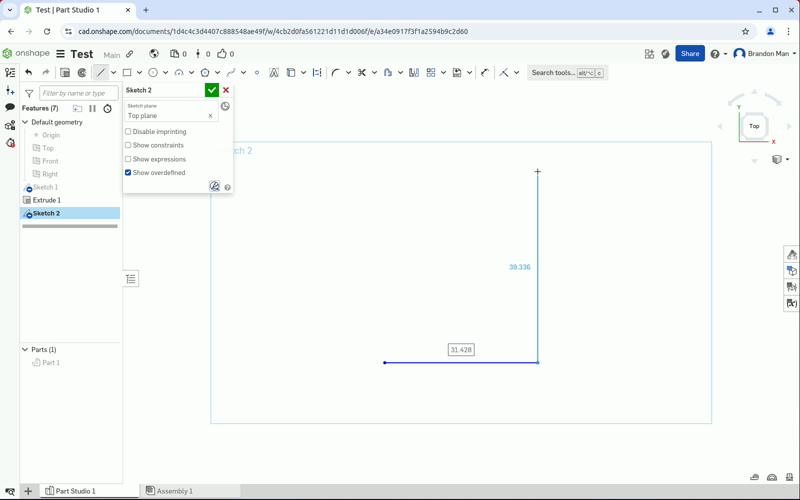
key_up(shift)
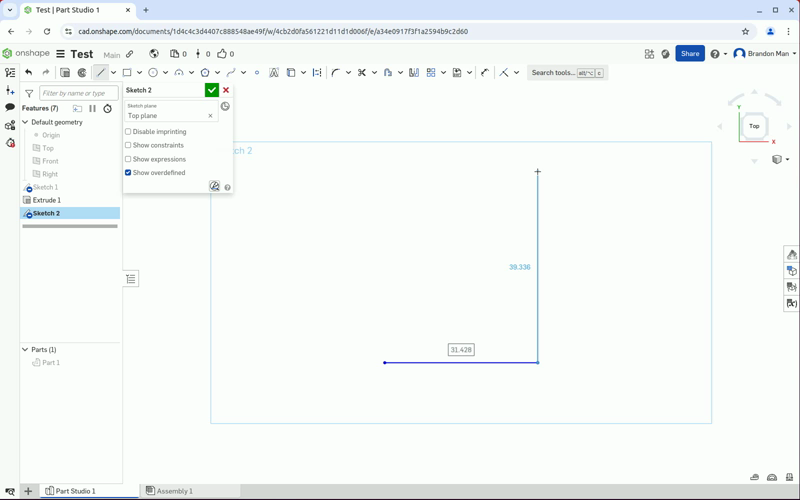
key_down(shift)
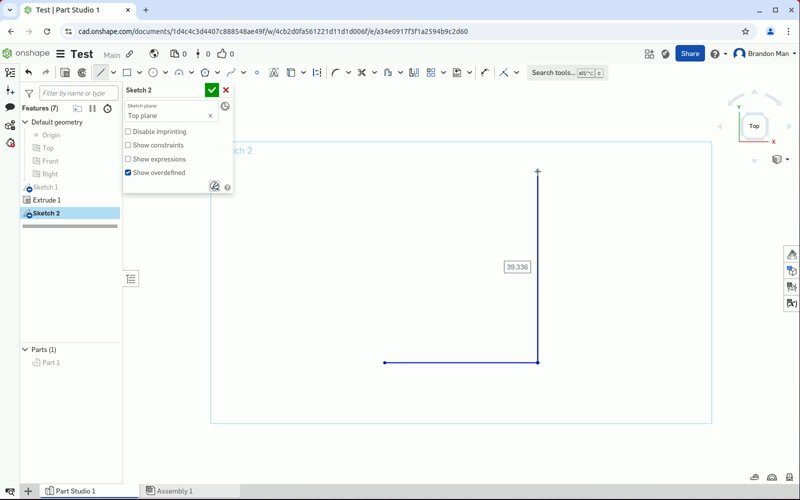
mouse_move(384, 171)
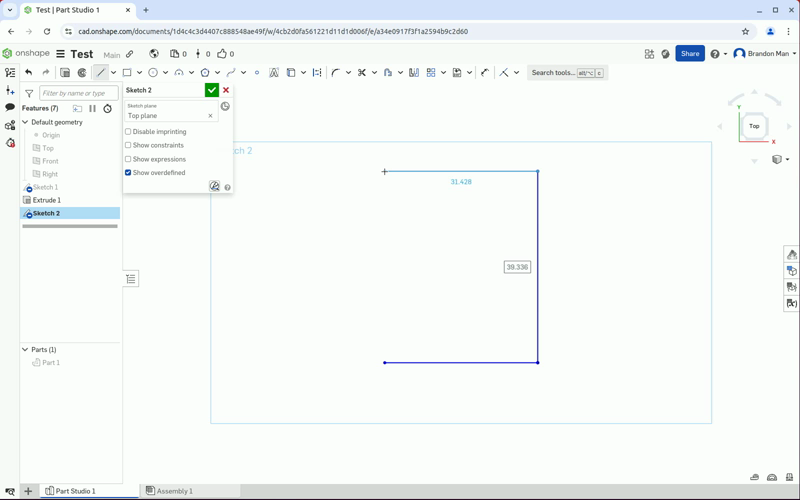
click(384, 171)
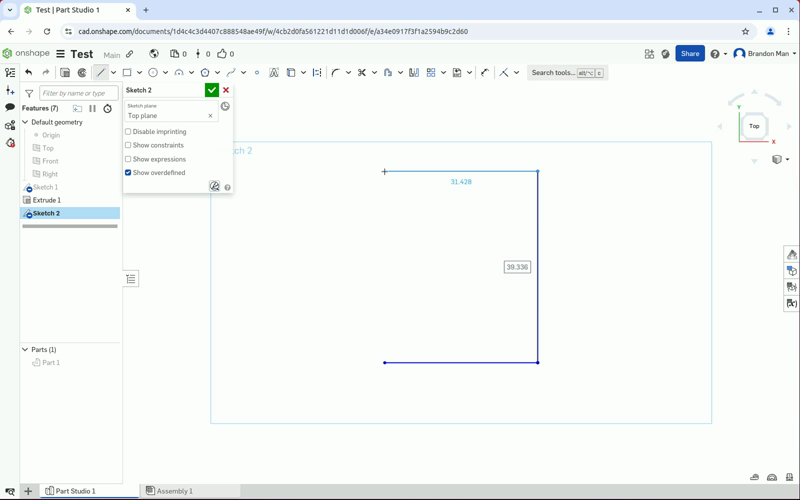
key_up(shift)
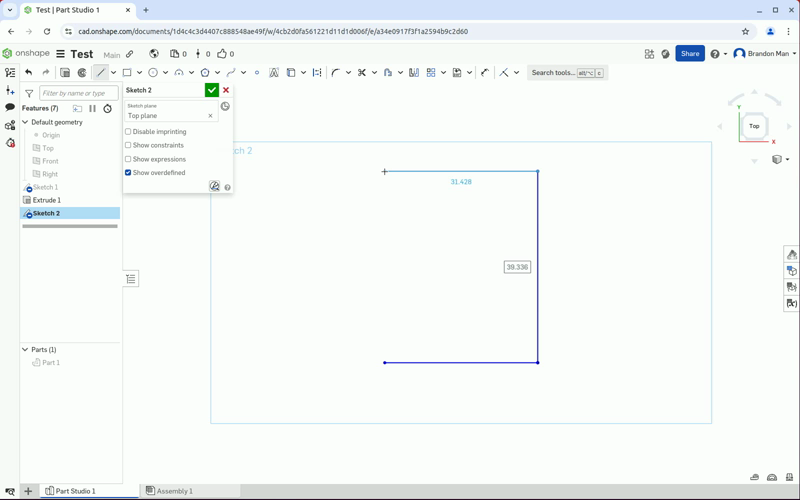
key_down(shift)
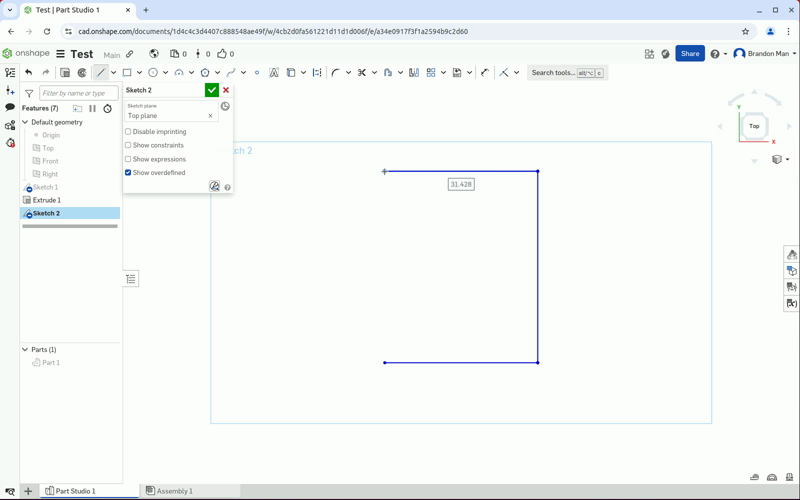
mouse_move(384, 362)
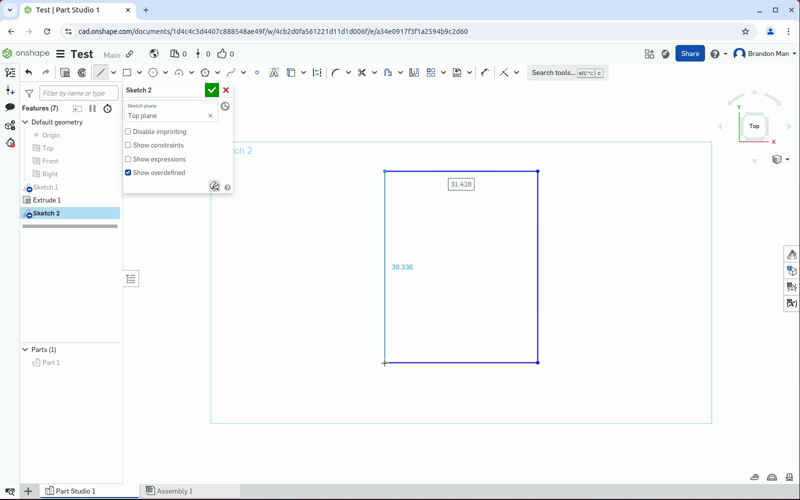
key_up(shift)
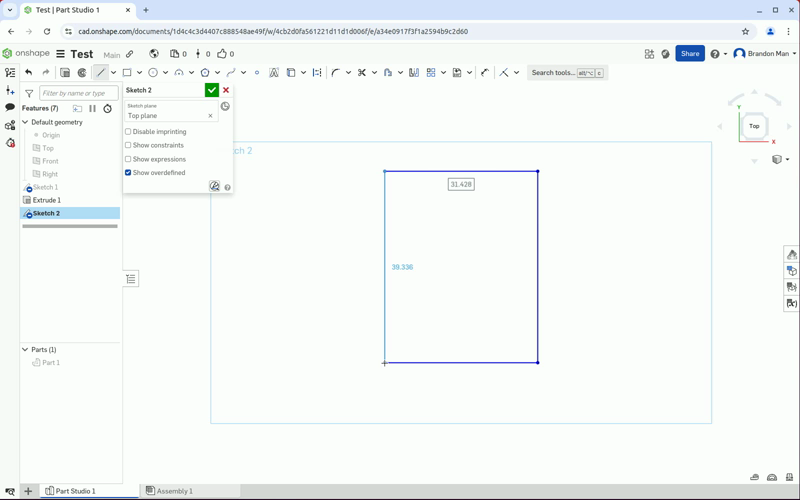
click(384, 362)
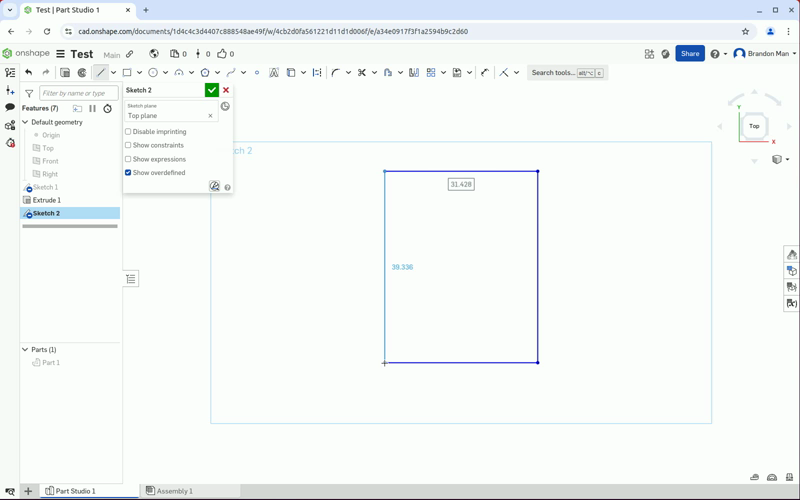
key(esc)
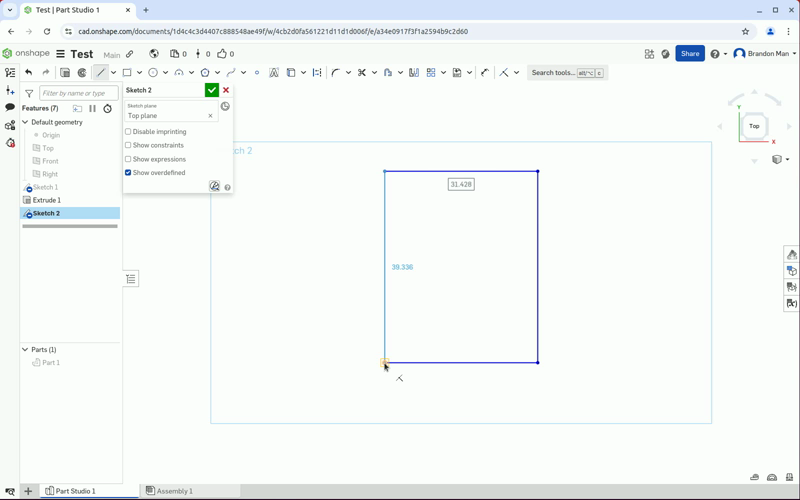
key(l)
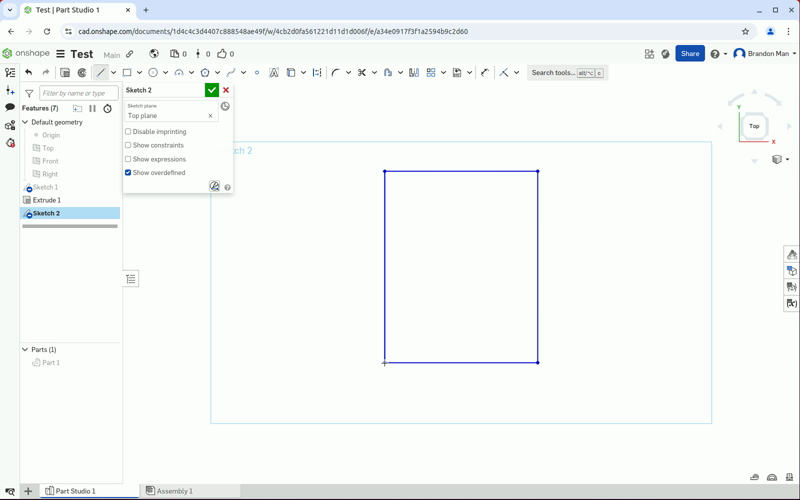
key_down(shift)
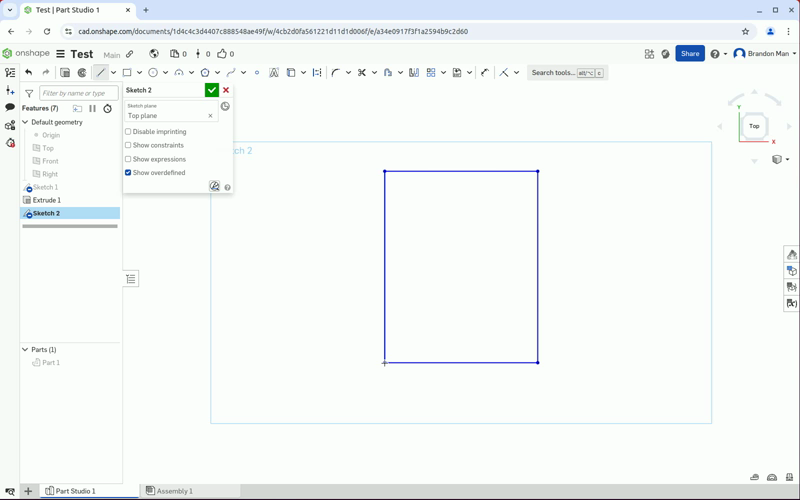
mouse_move(394, 352)
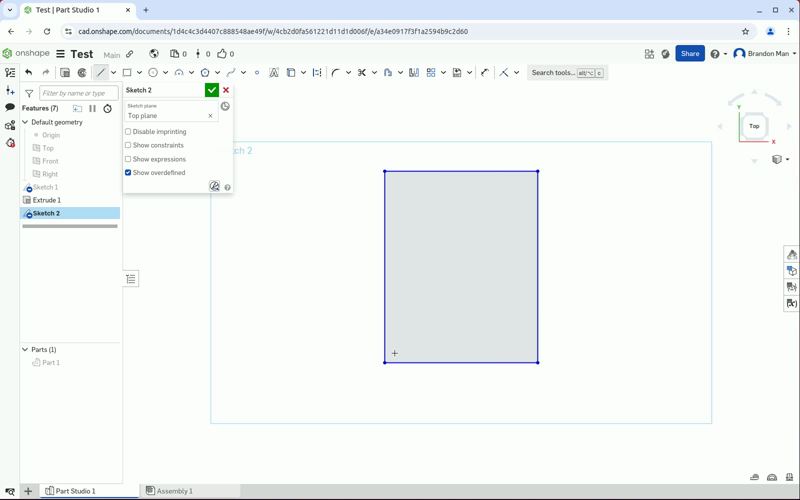
click(394, 352)
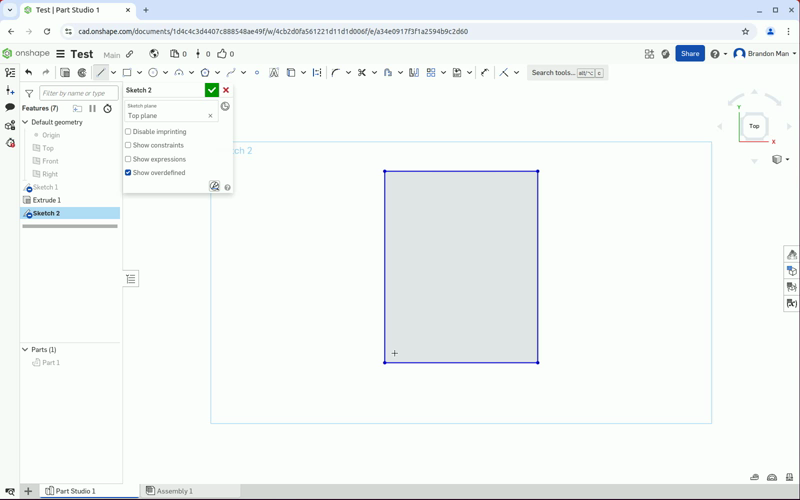
key_up(shift)
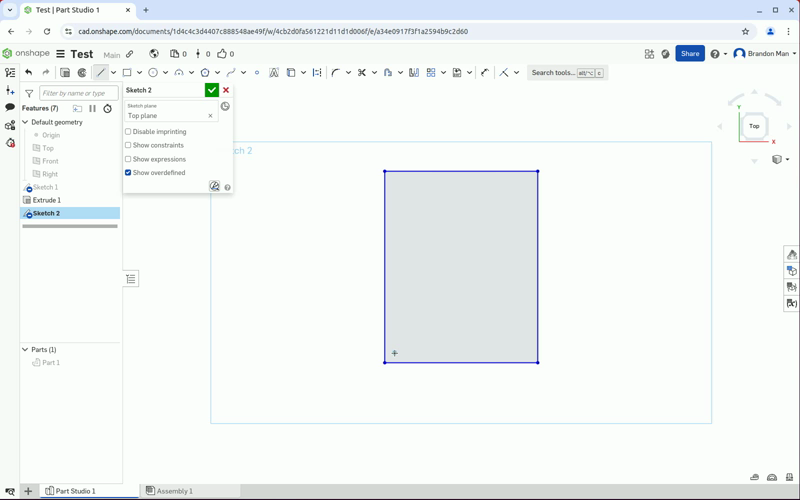
key_down(shift)
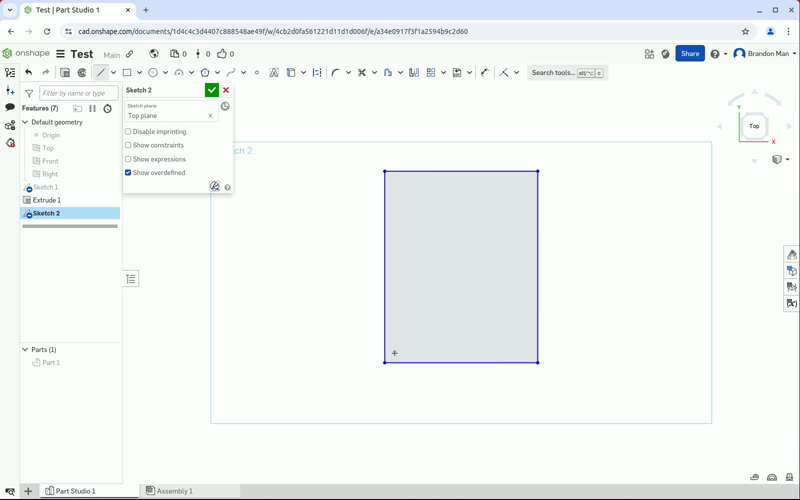
mouse_move(527, 352)
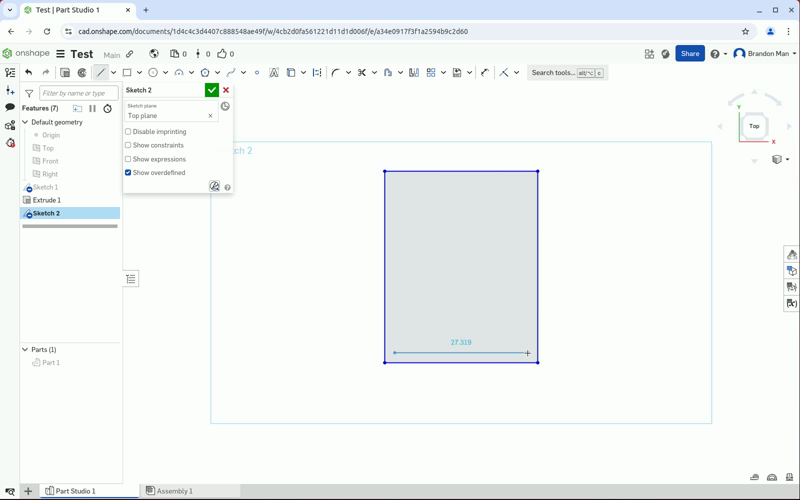
click(527, 352)
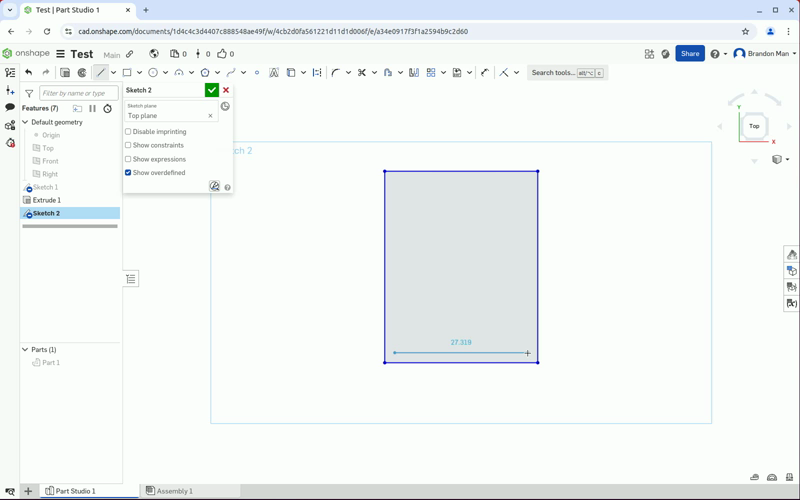
key_up(shift)
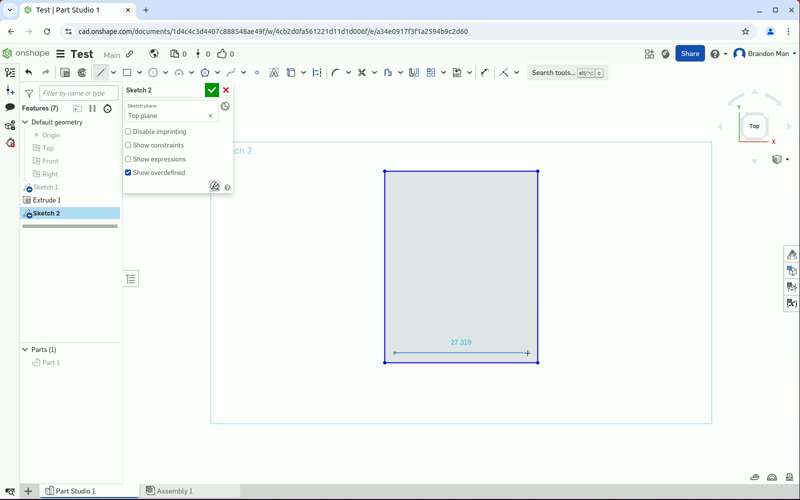
key_down(shift)
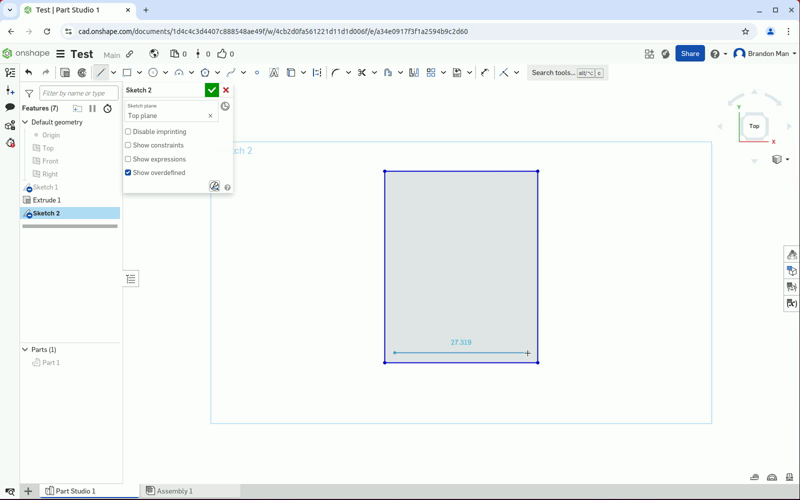
mouse_move(527, 181)
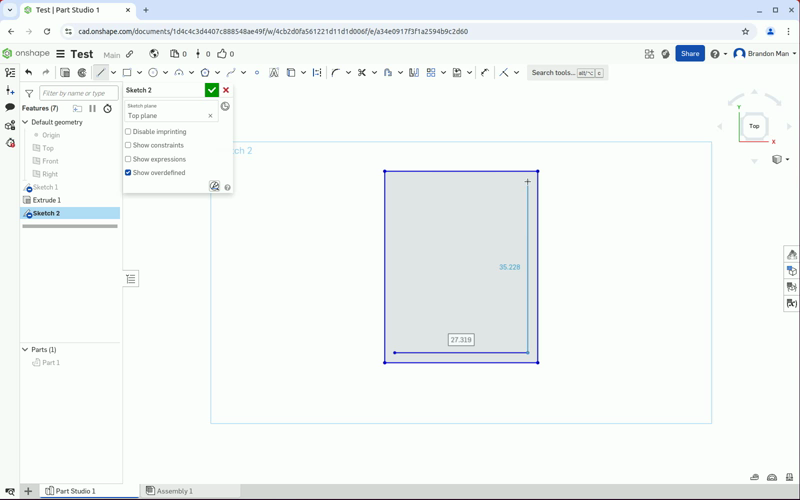
click(527, 181)
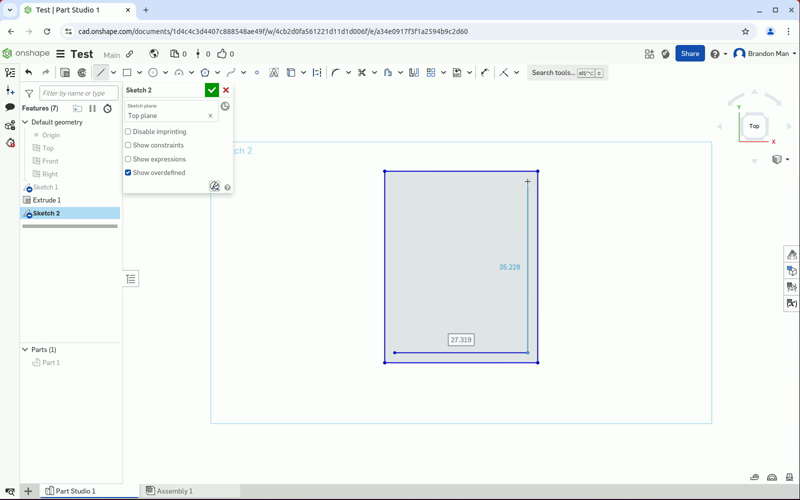
key_up(shift)
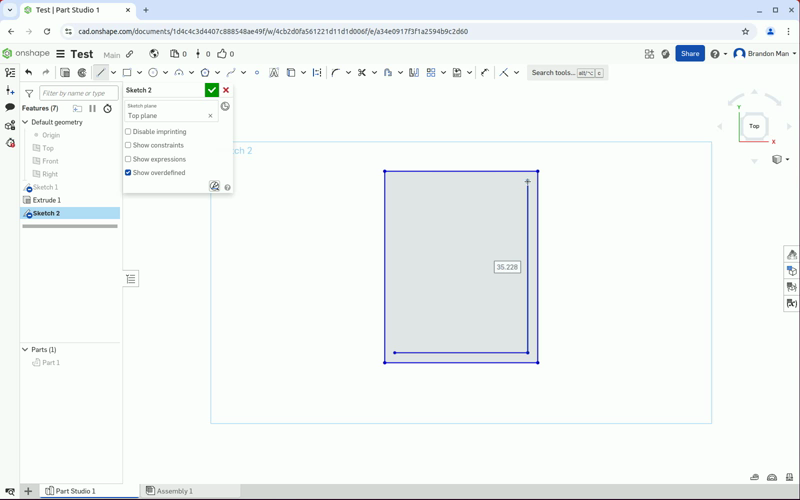
key_down(shift)
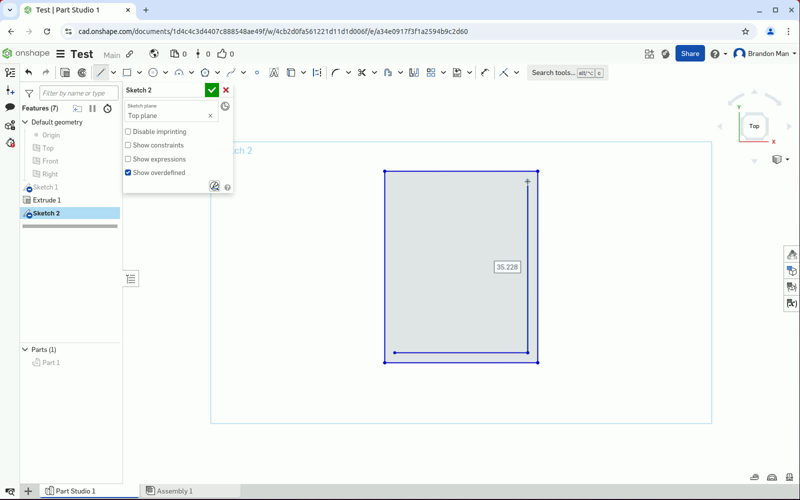
mouse_move(394, 181)
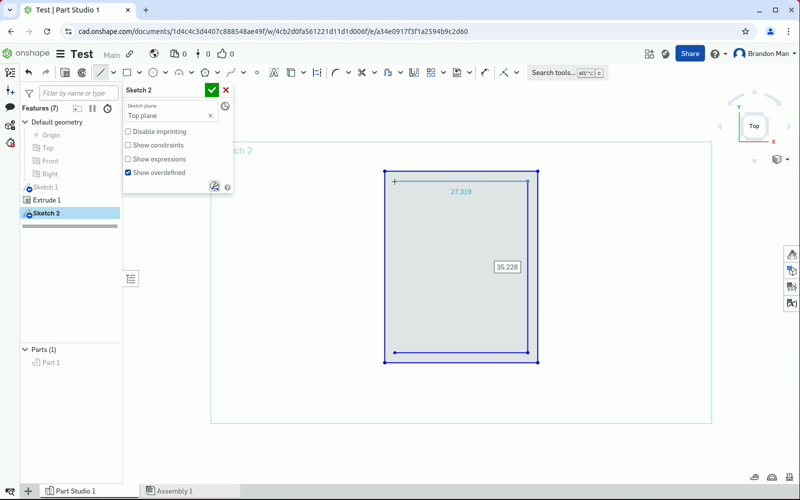
click(394, 181)
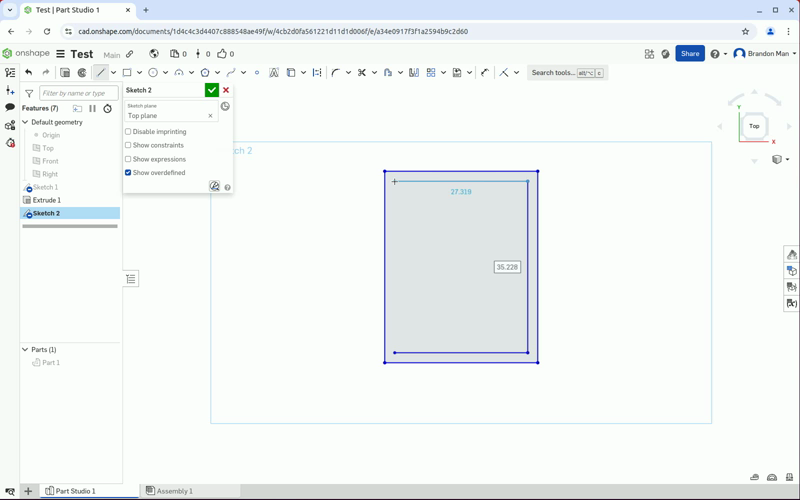
key_up(shift)
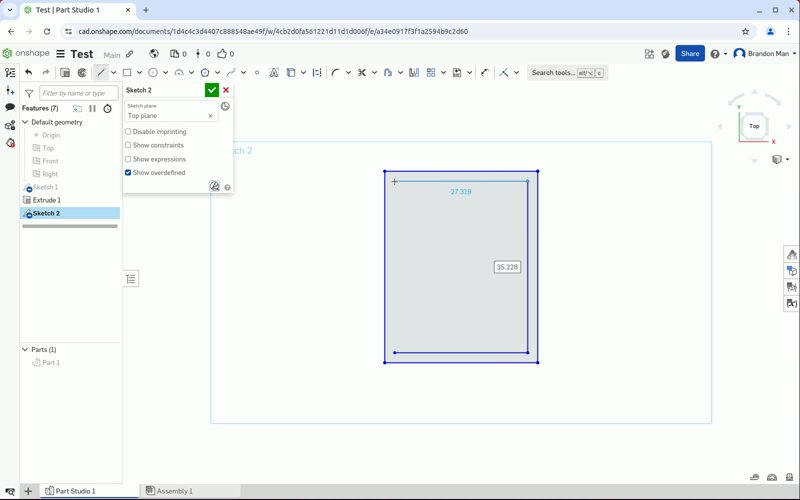
key_down(shift)
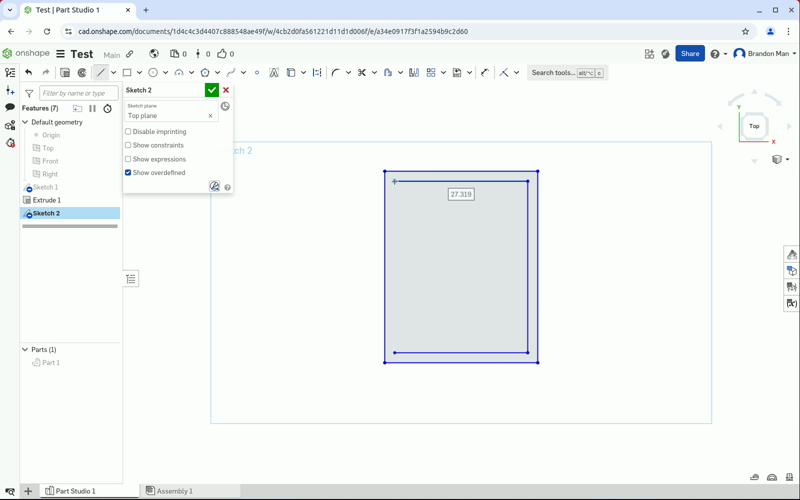
mouse_move(394, 352)
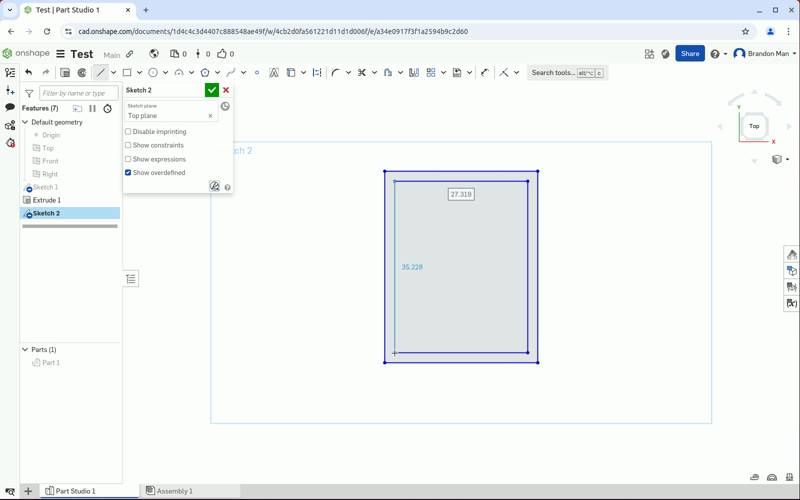
key_up(shift)
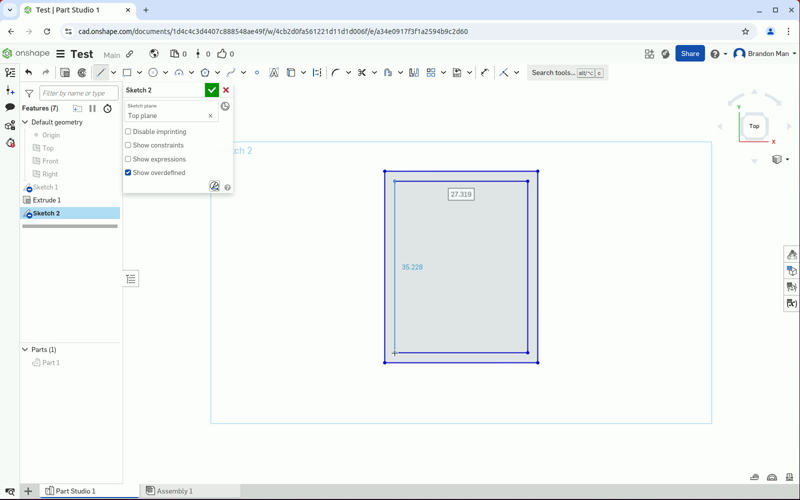
click(394, 352)
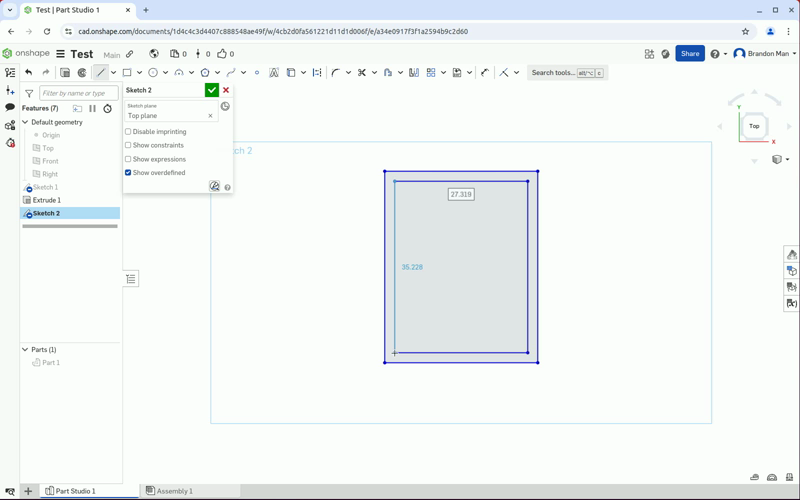
key(esc)
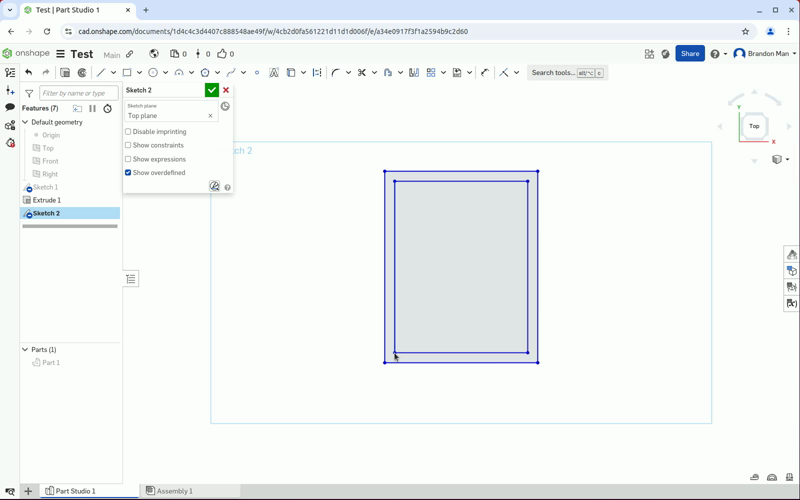
mouse_move(533, 235)
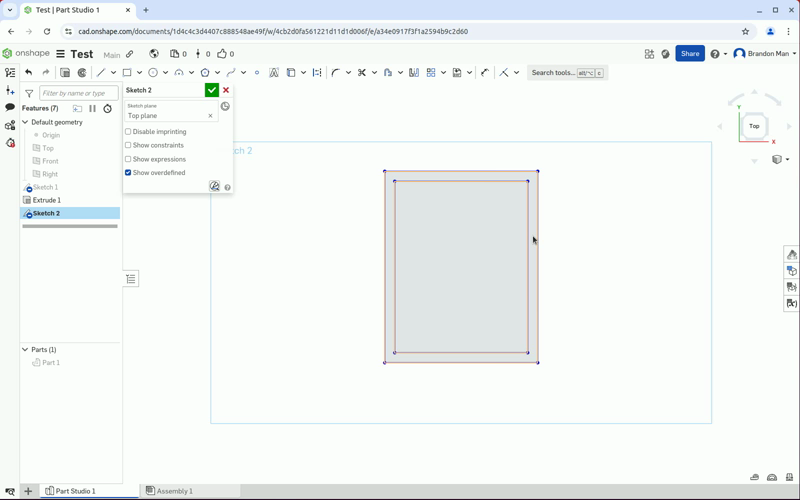
click(533, 235)
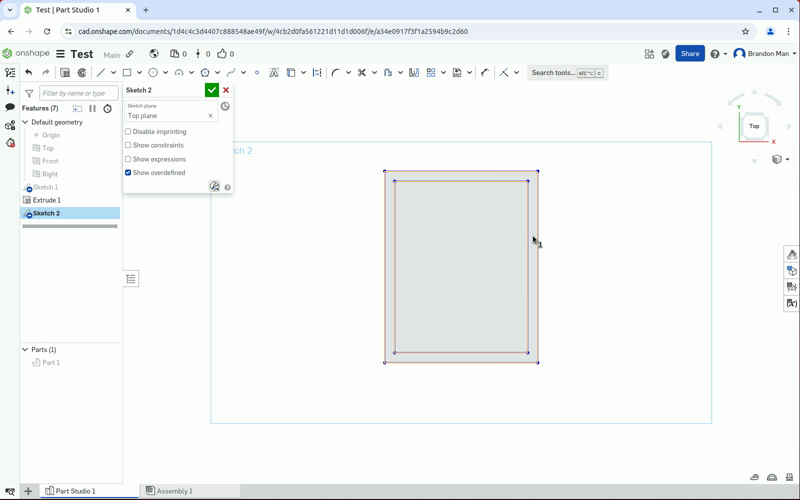
mouse_move(73, 352)
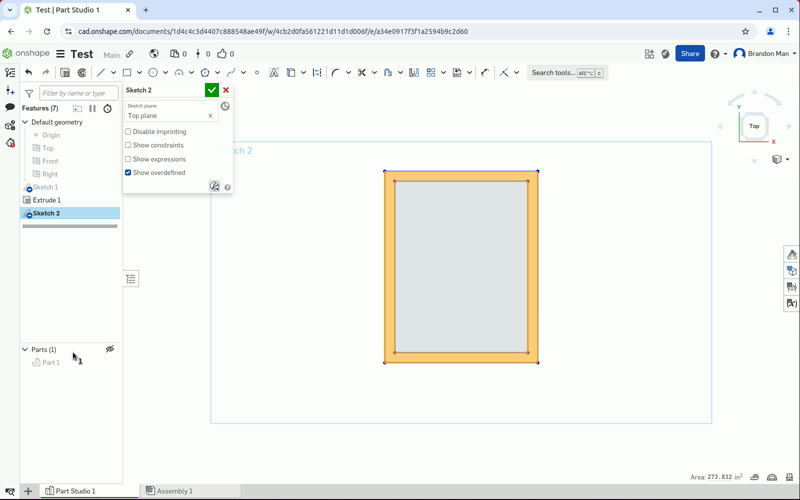
key(shift+y)
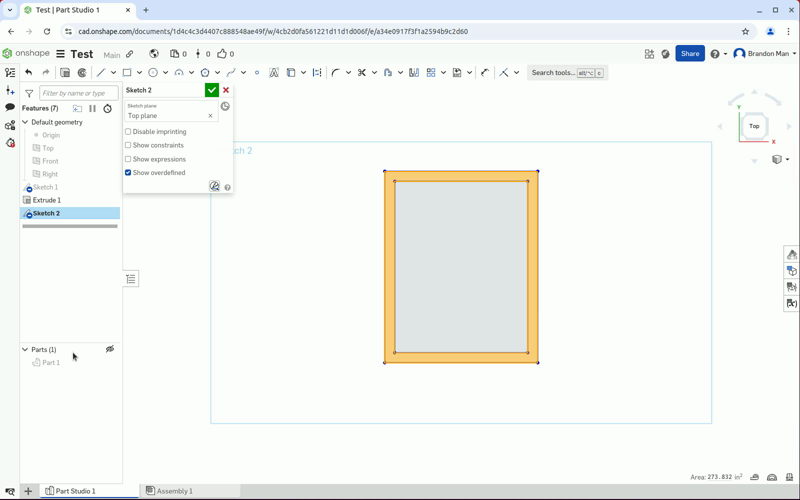
key(shift+e)
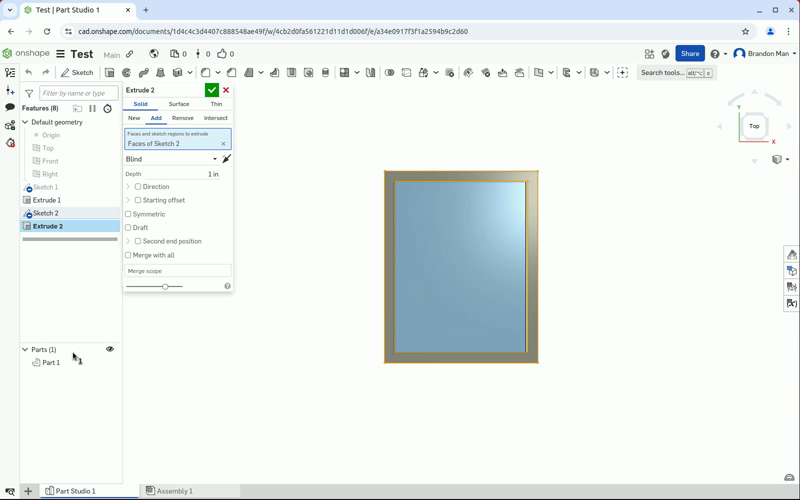
mouse_move(143, 106)
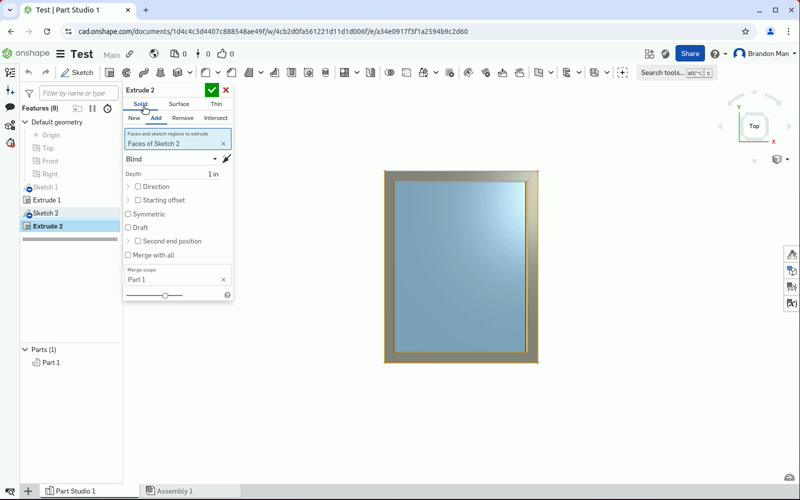
click(143, 106)
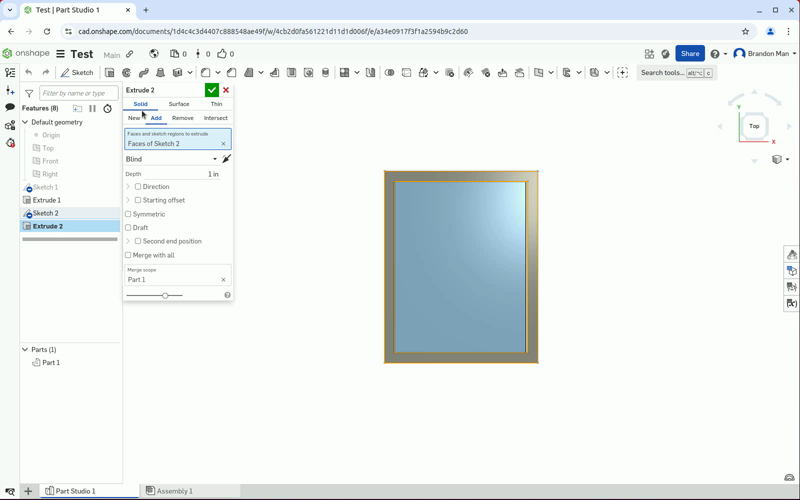
mouse_move(137, 120)
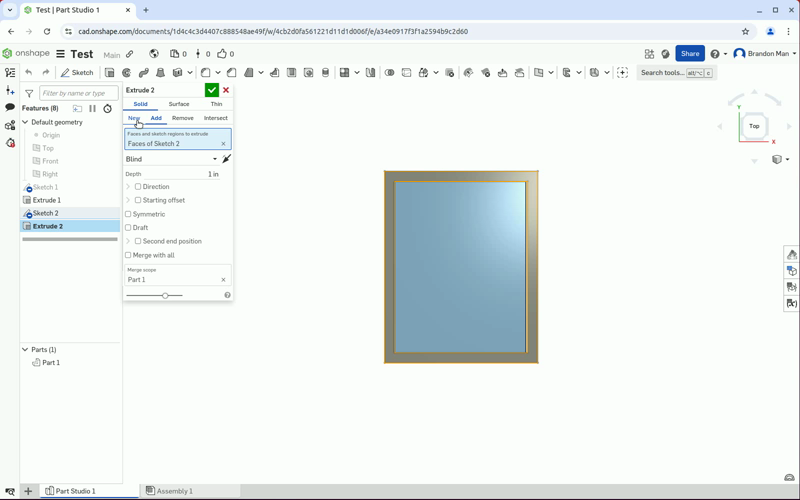
click(137, 120)
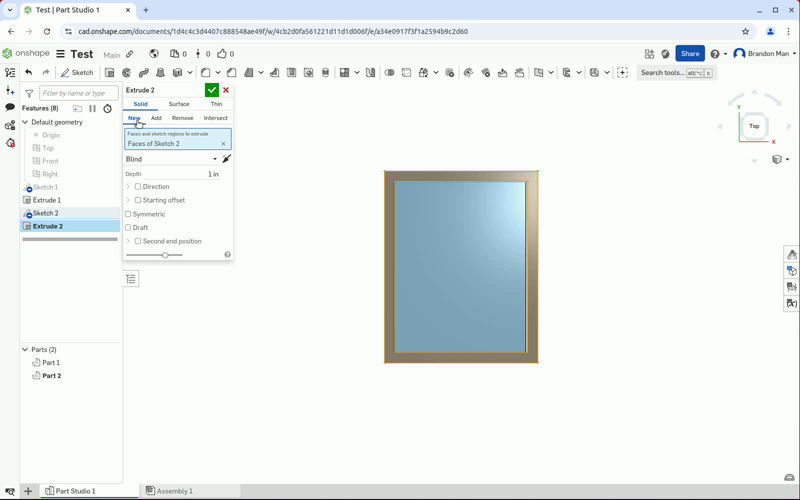
key(tab, 4)
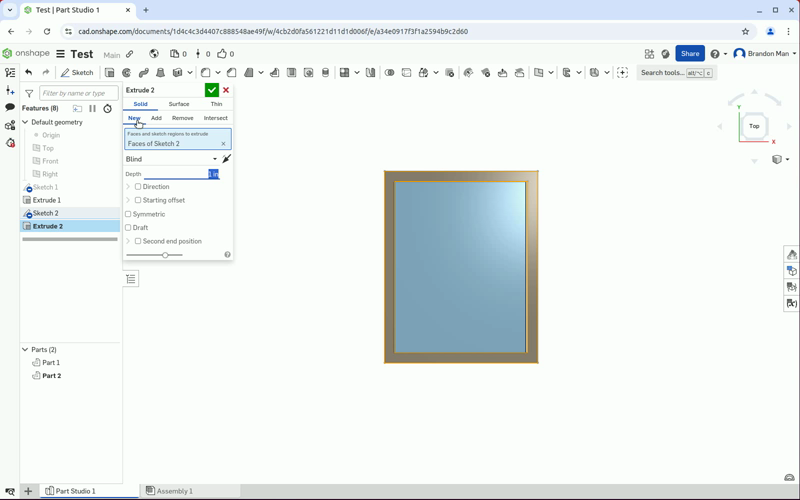
text(0.722)
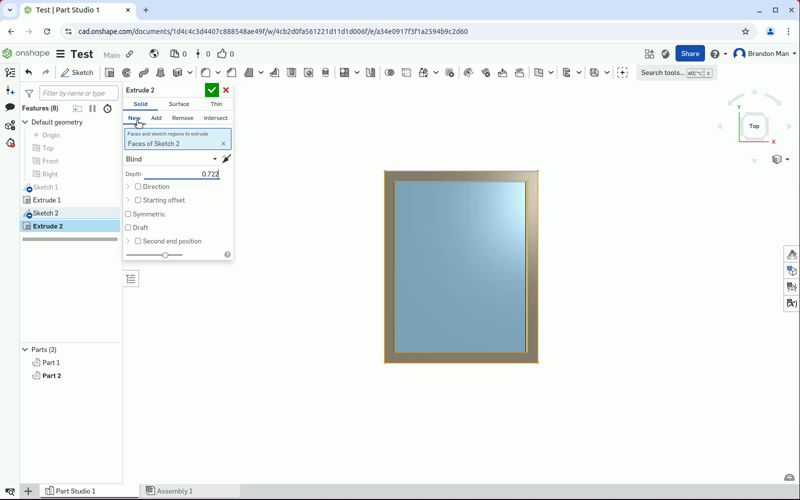
key(enter)
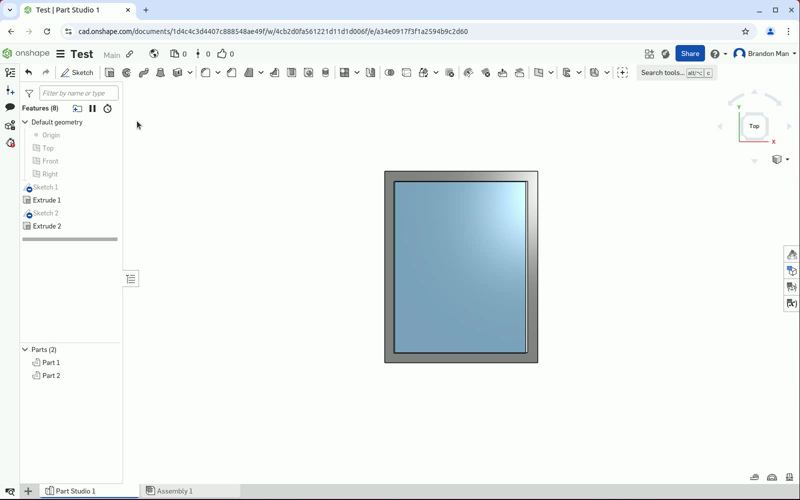
key(shift+h)
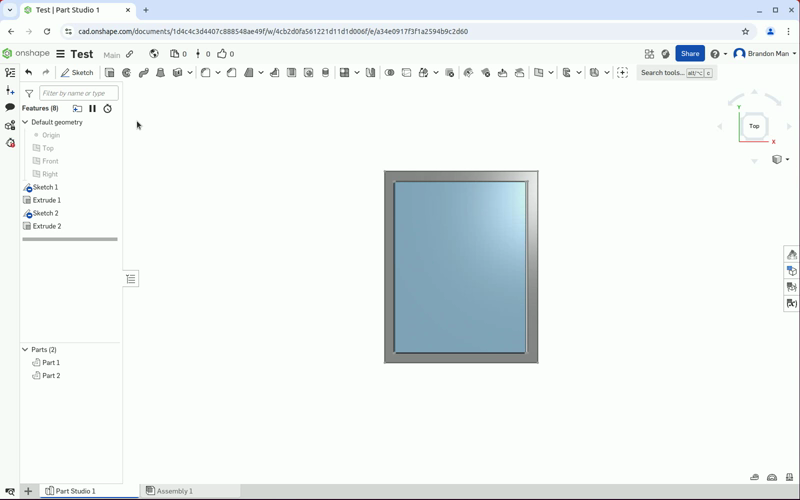
key(shift+h)
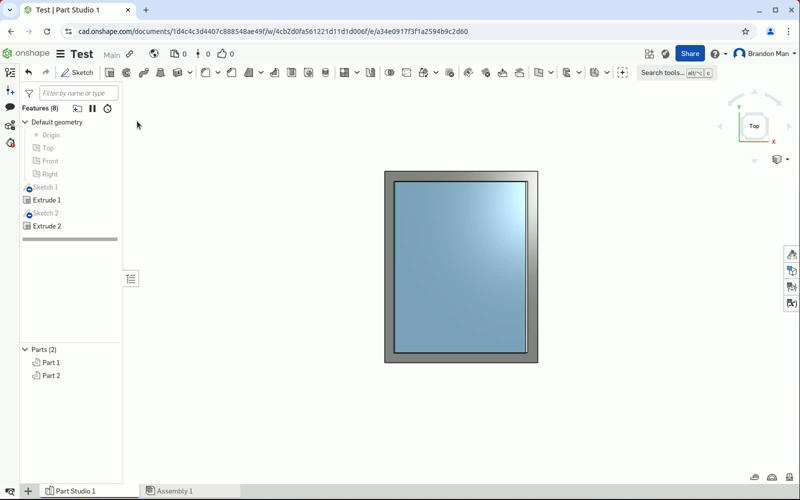
mouse_move(73, 189)
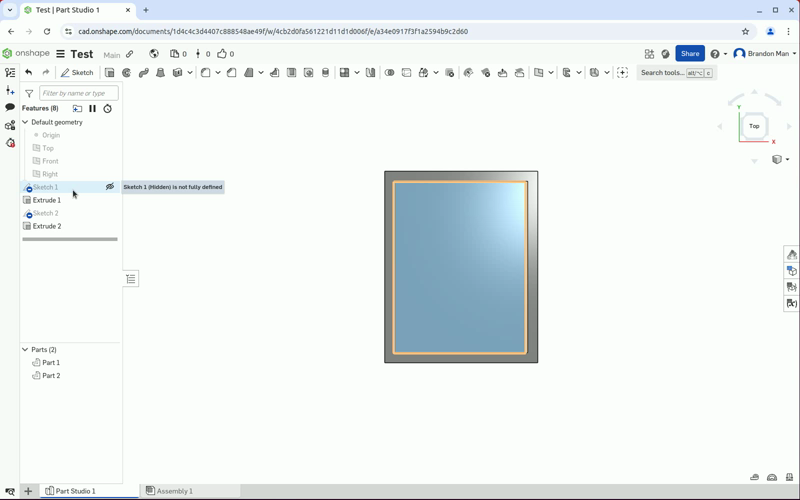
click(73, 189)
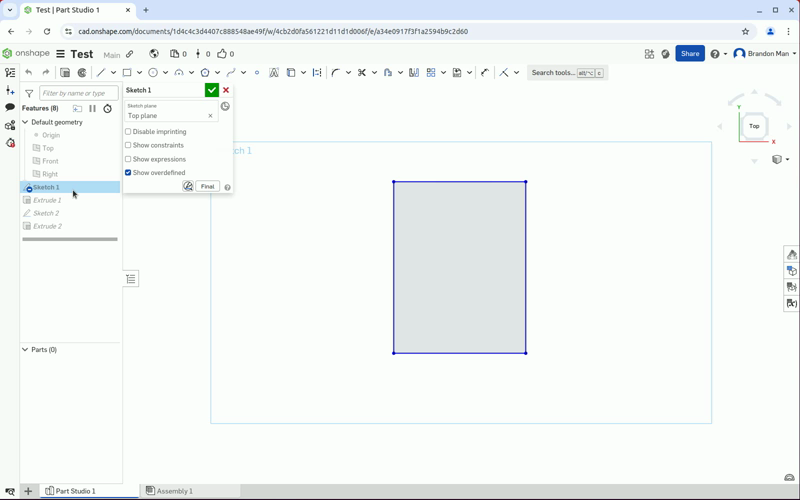
mouse_move(229, 92)
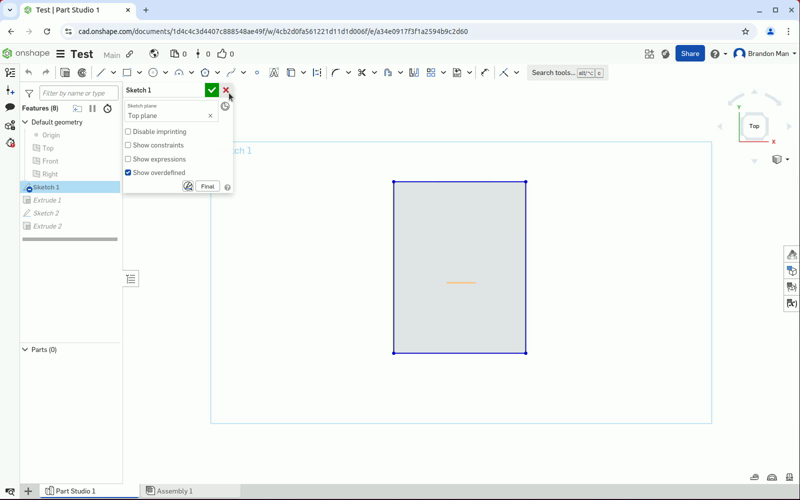
click(229, 92)
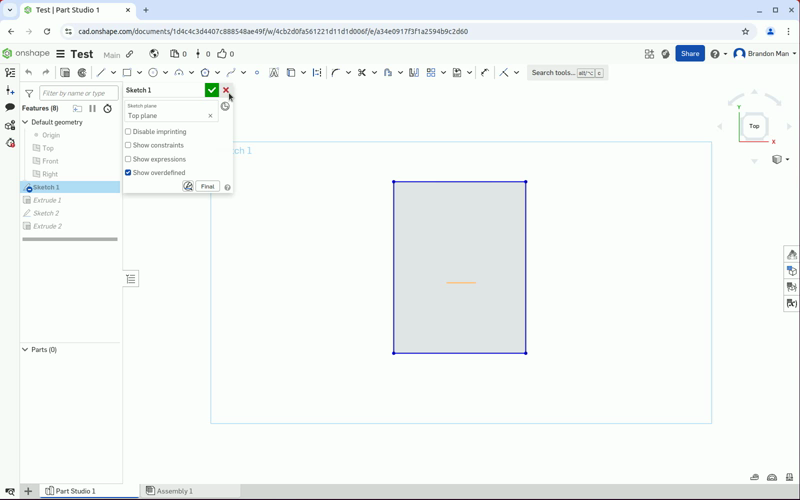
key(shift+s)
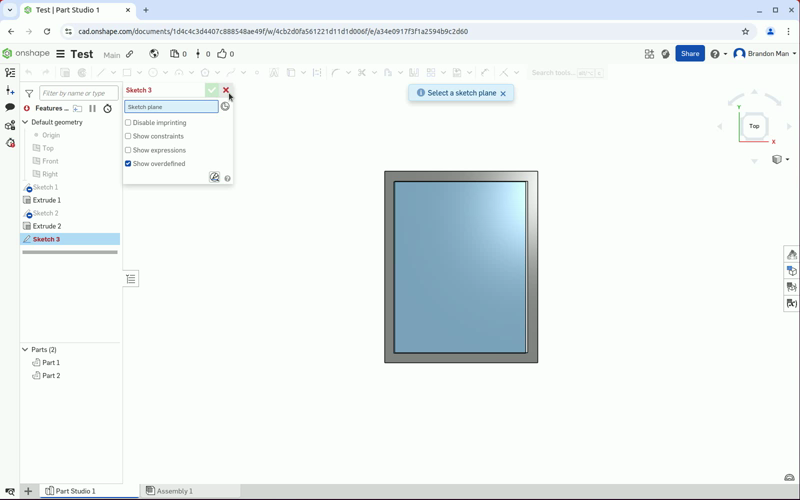
mouse_move(73, 150)
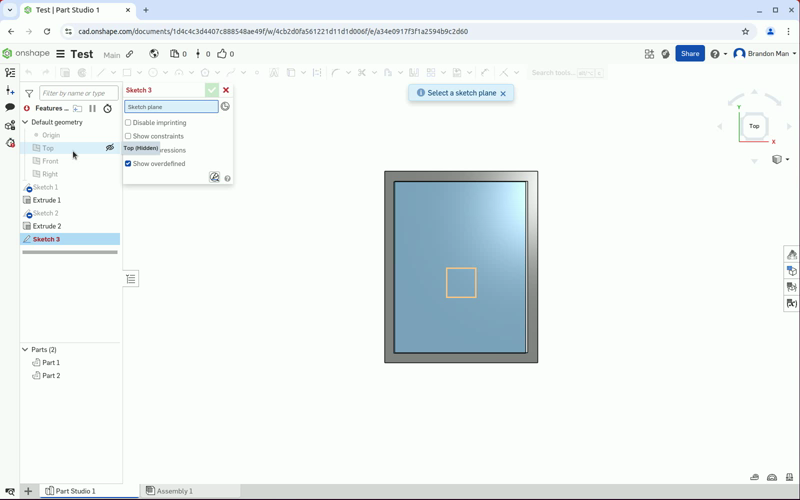
click(73, 150)
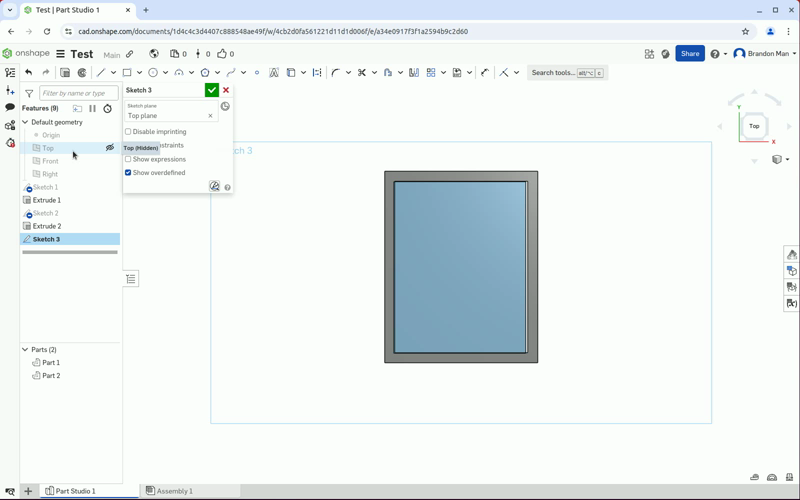
mouse_move(73, 352)
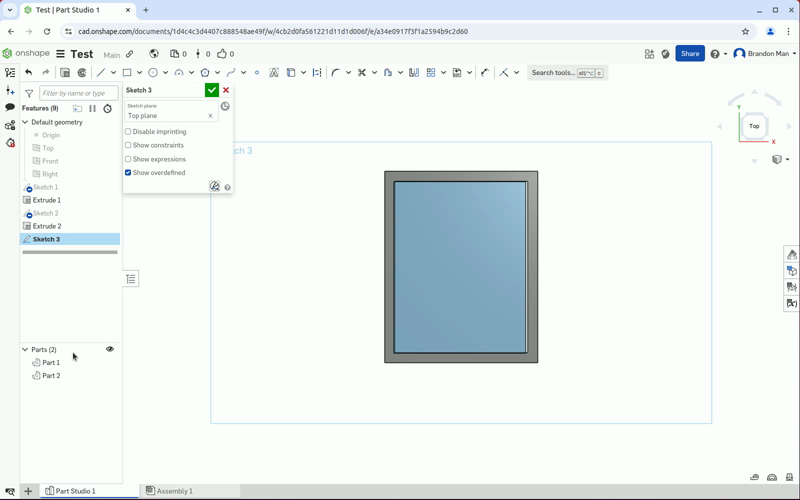
key(y)
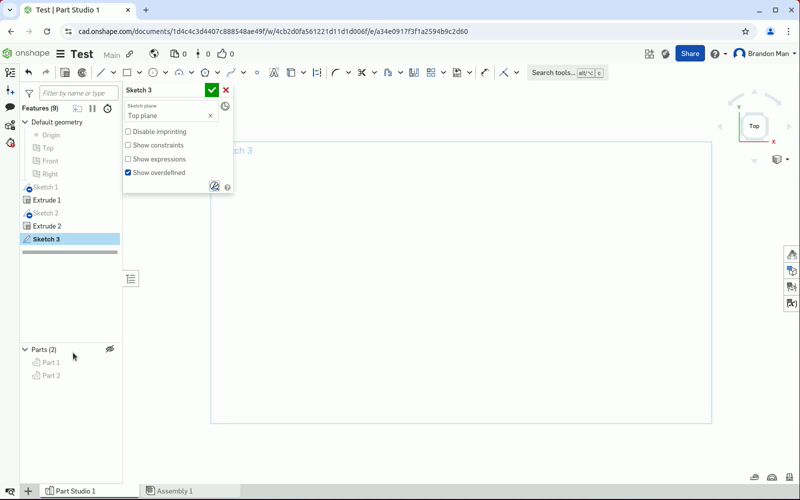
key(l)
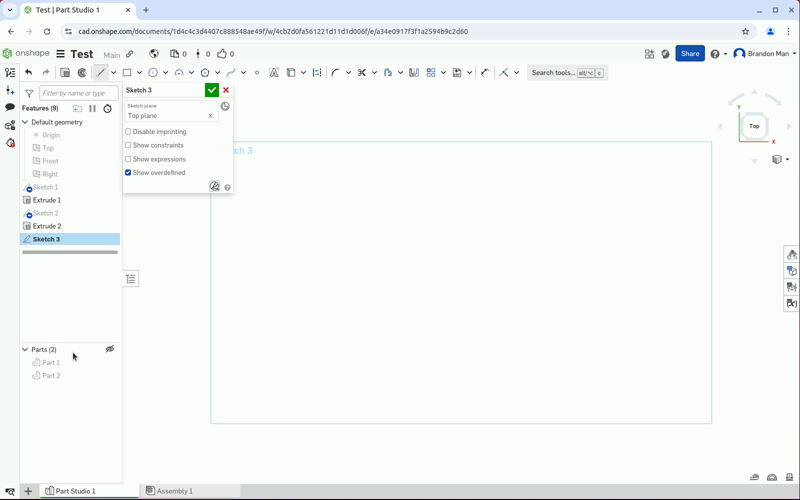
key_down(shift)
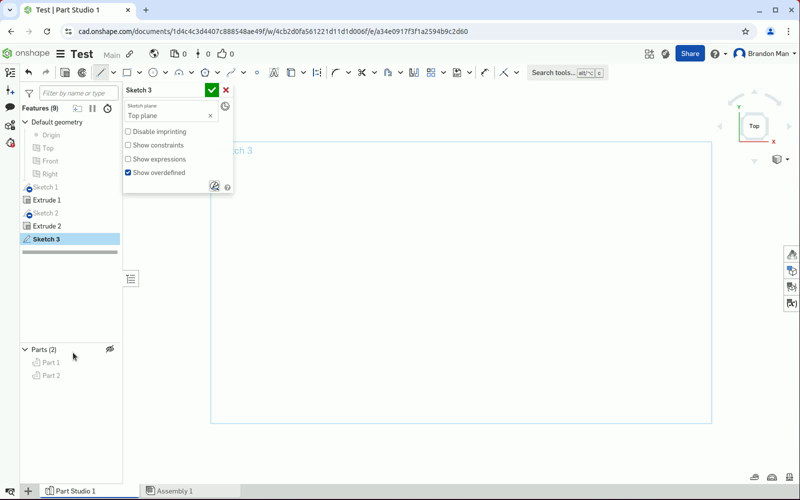
mouse_move(393, 353)
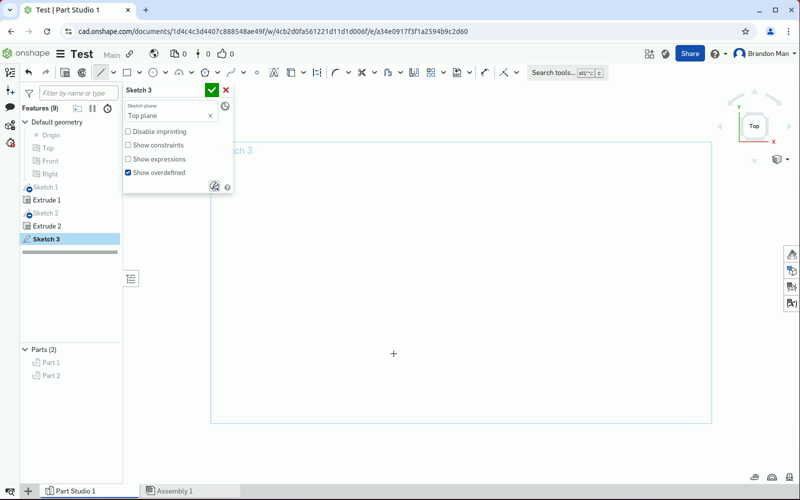
click(393, 353)
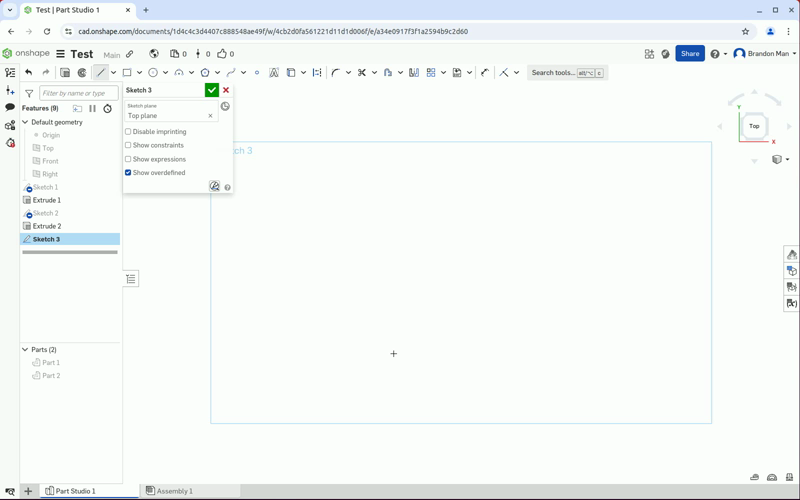
key_up(shift)
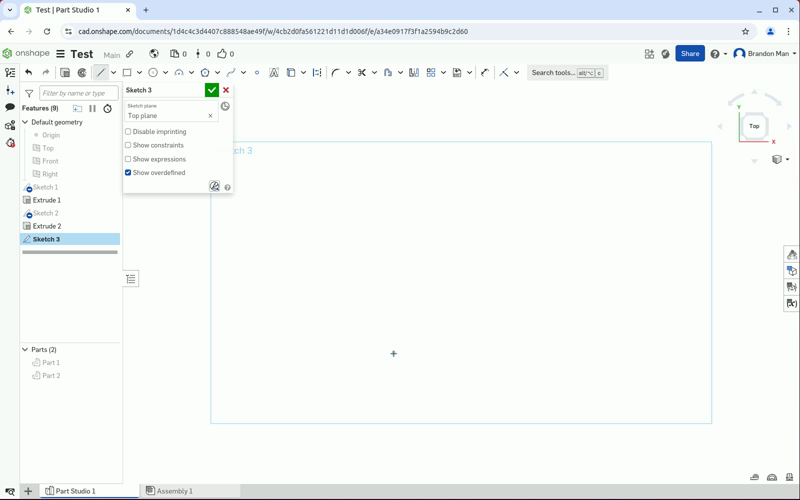
key_down(shift)
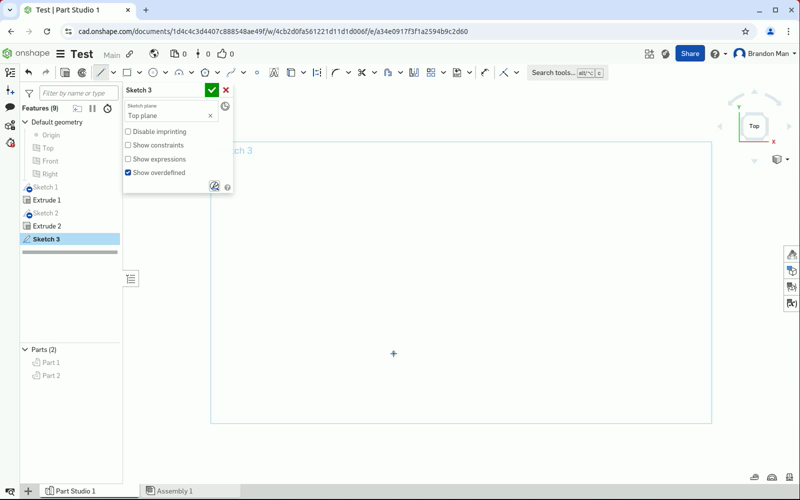
mouse_move(525, 353)
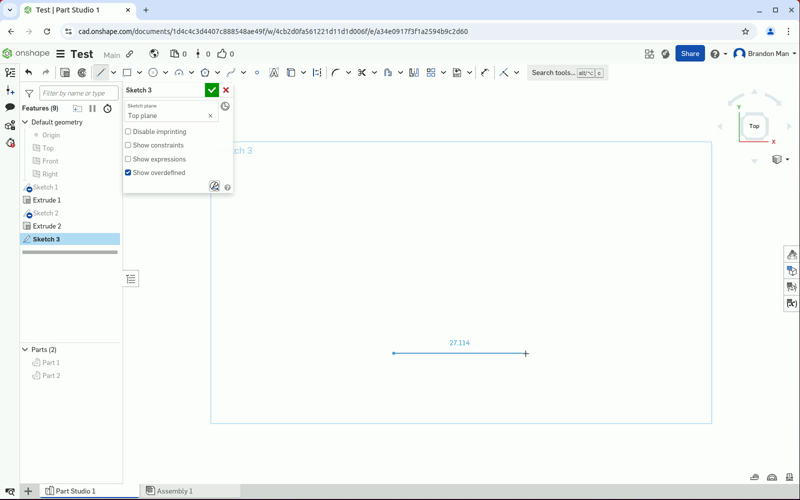
click(525, 353)
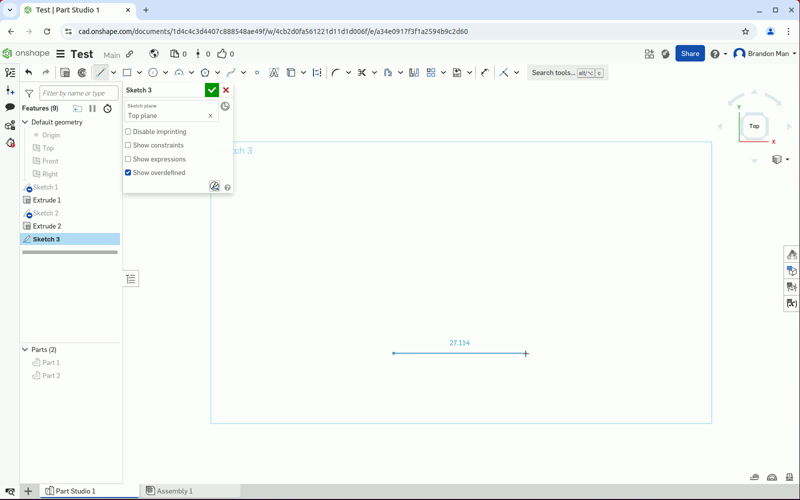
key_up(shift)
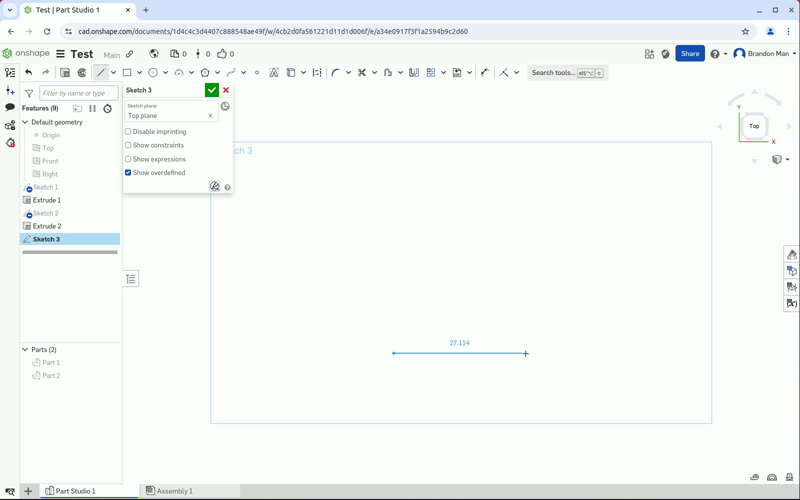
key_down(shift)
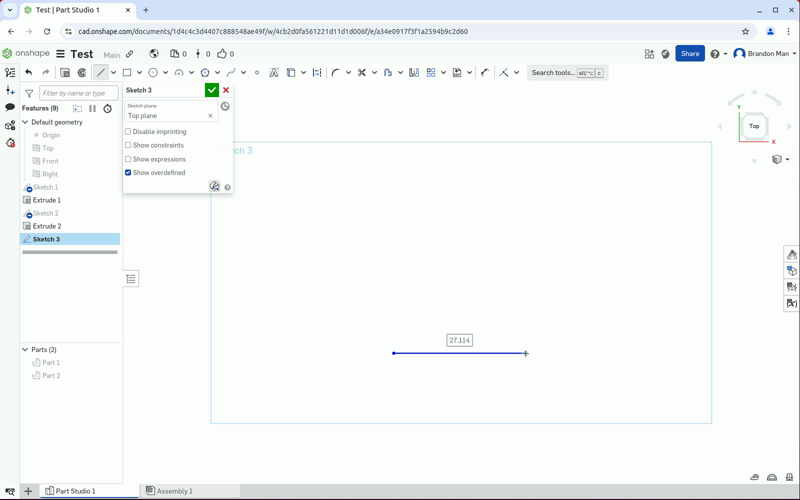
mouse_move(525, 181)
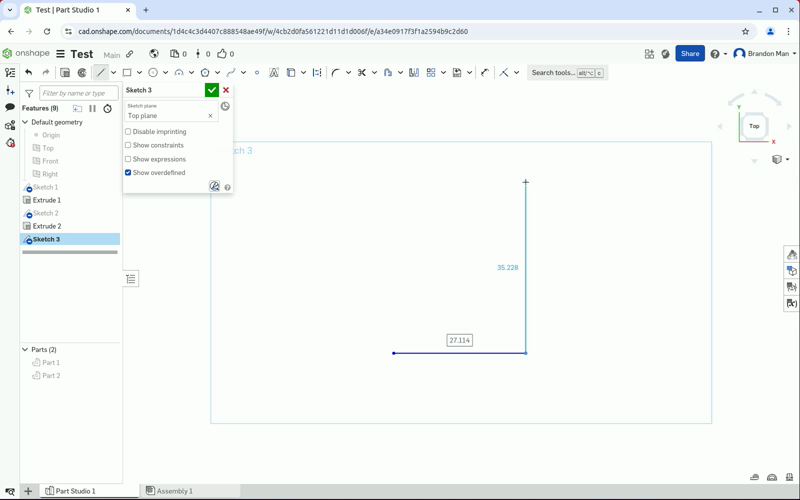
click(525, 181)
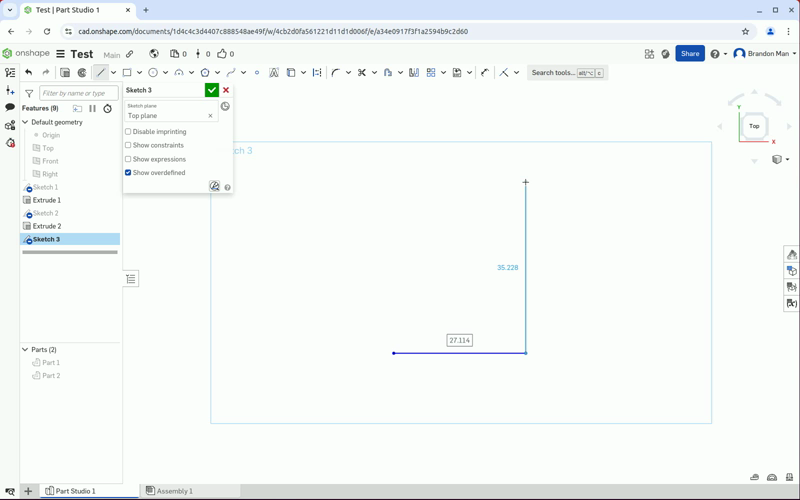
key_up(shift)
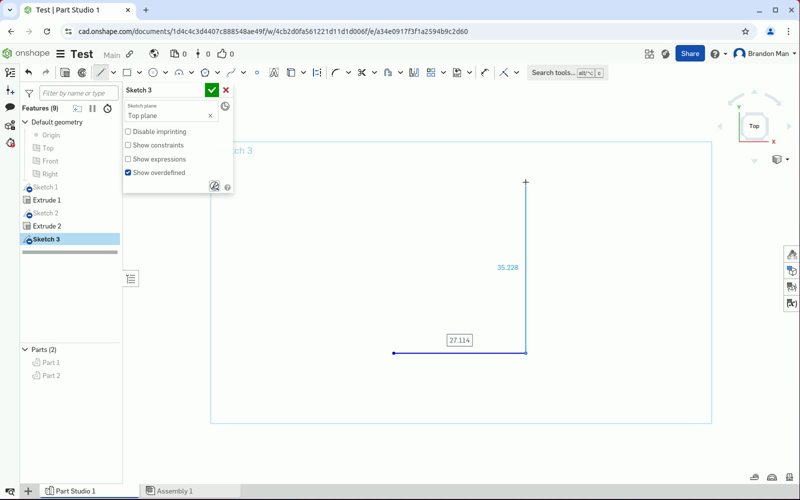
key_down(shift)
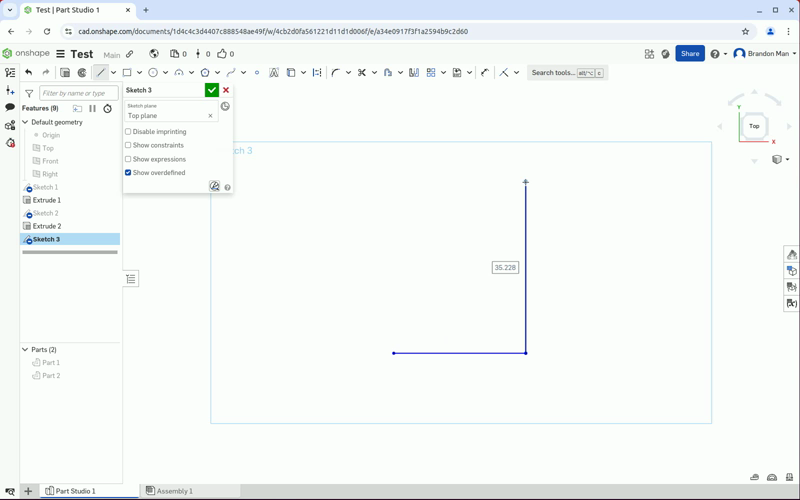
mouse_move(393, 181)
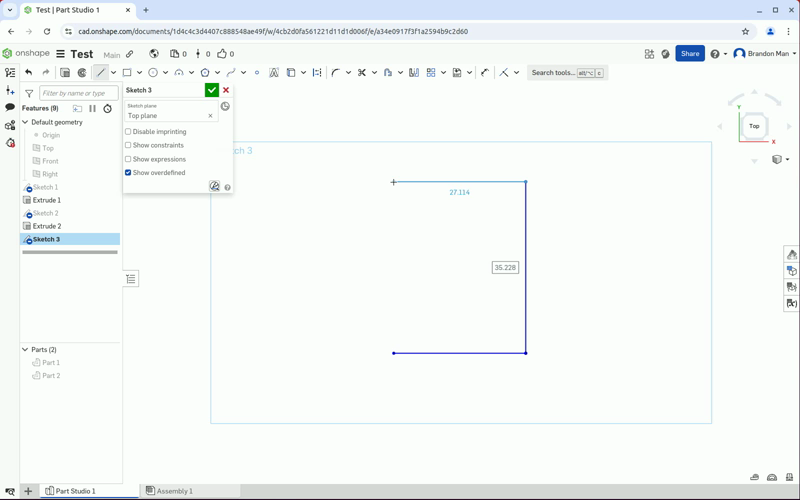
click(393, 181)
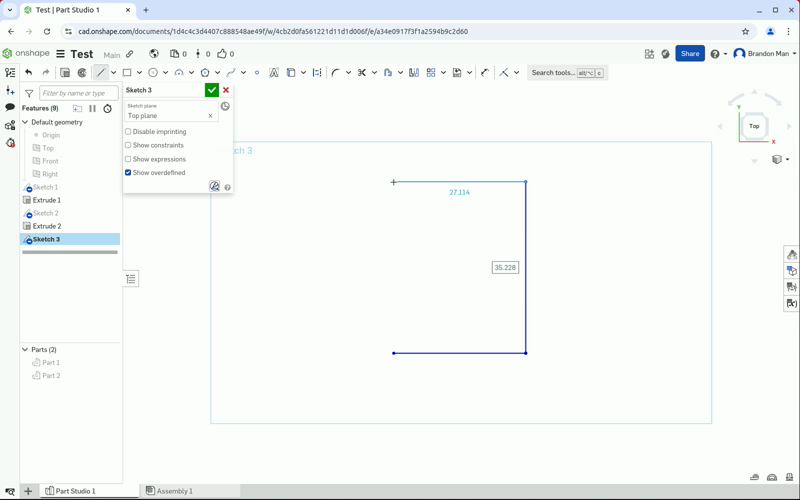
key_up(shift)
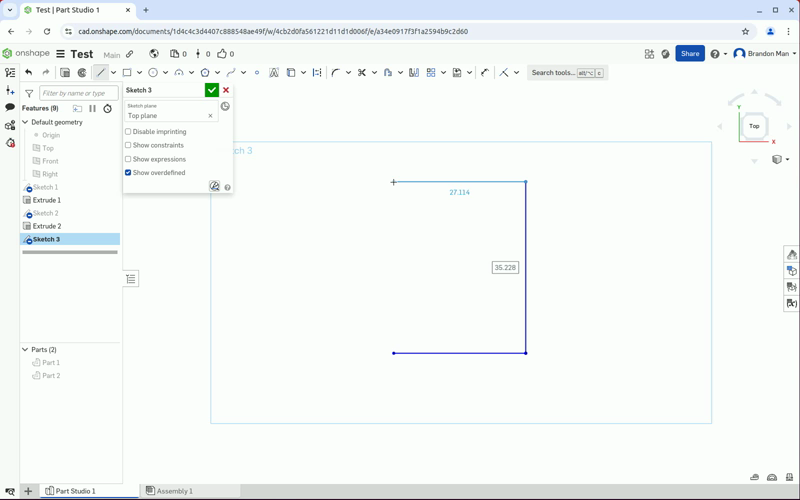
key_down(shift)
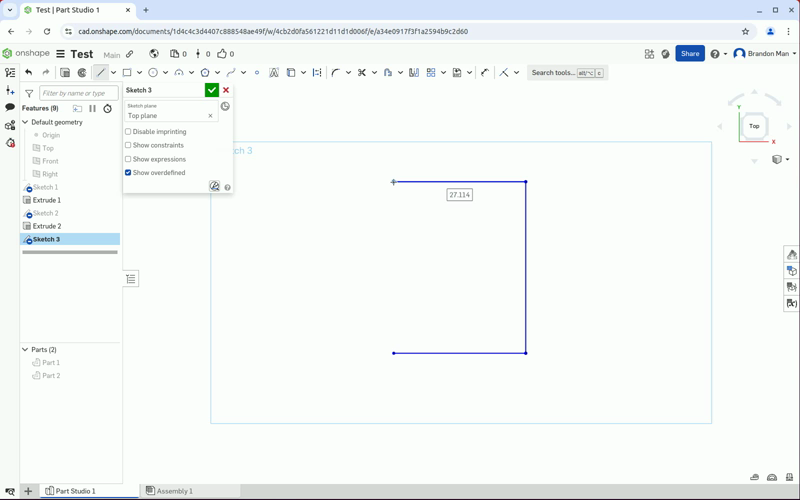
mouse_move(393, 353)
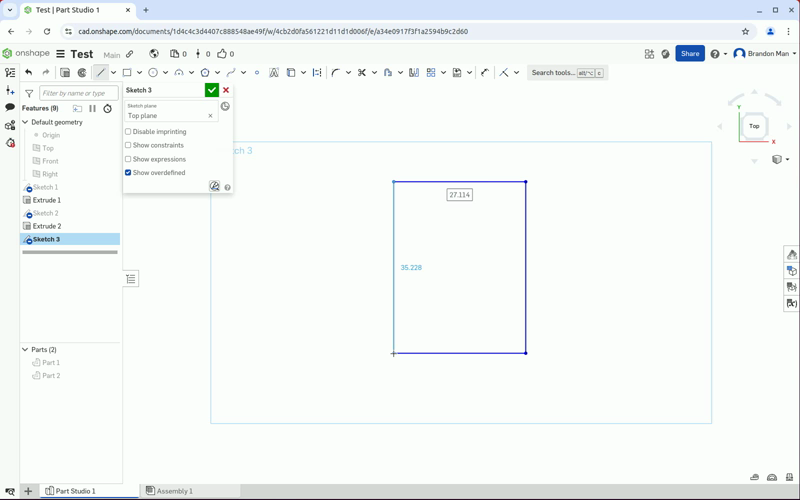
key_up(shift)
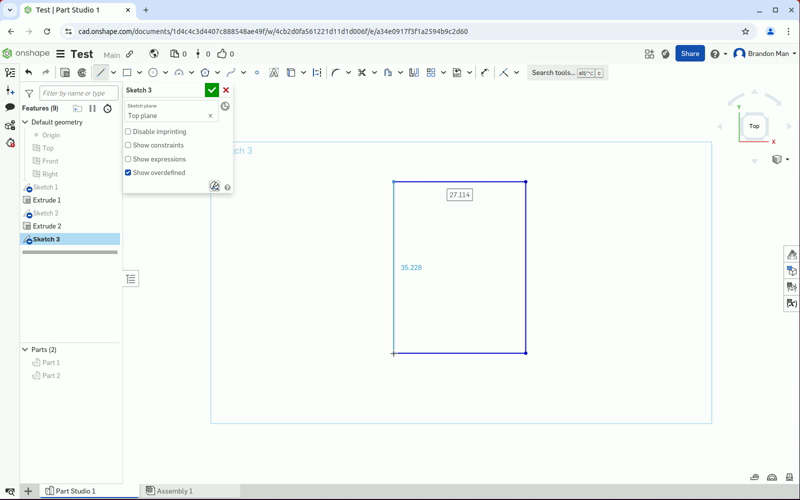
click(393, 353)
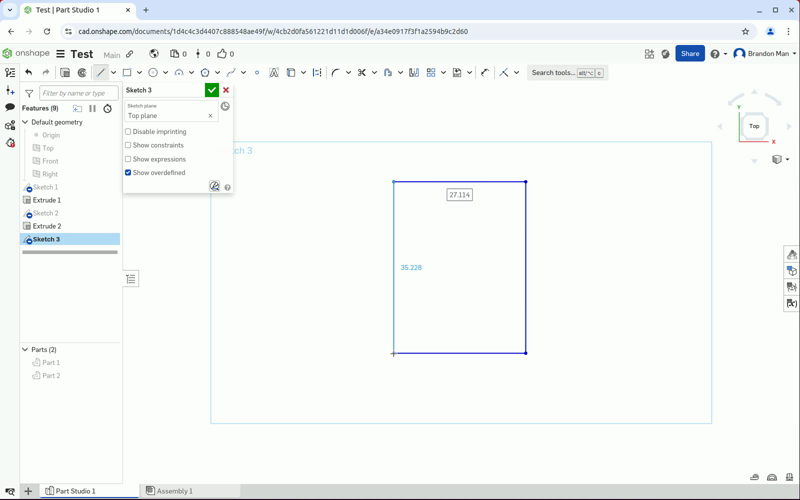
key(esc)
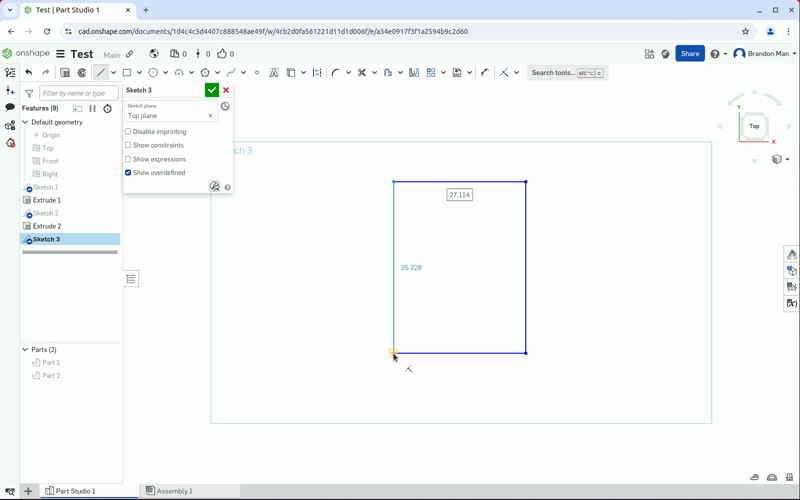
mouse_move(480, 228)
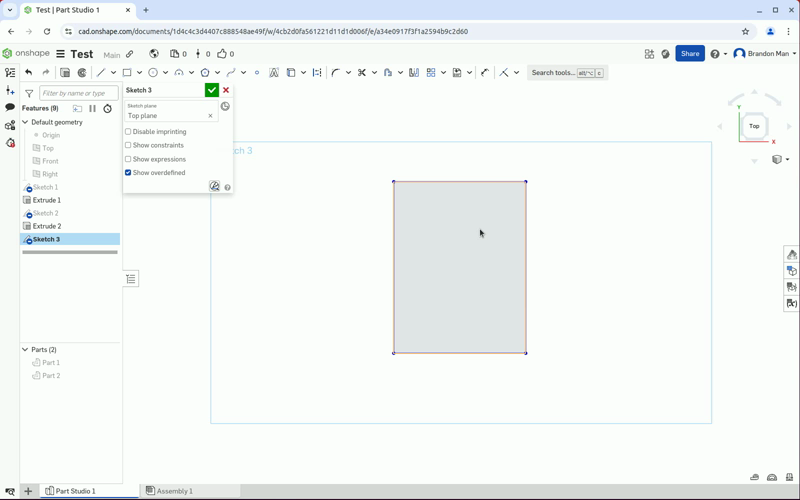
click(480, 228)
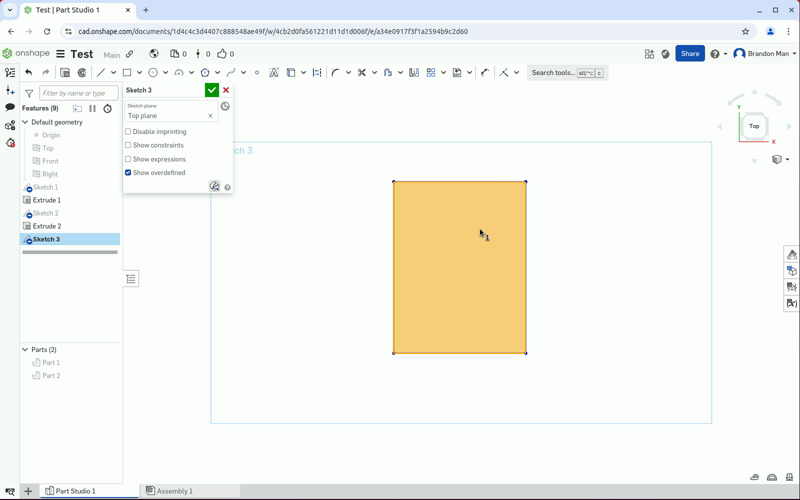
mouse_move(73, 352)
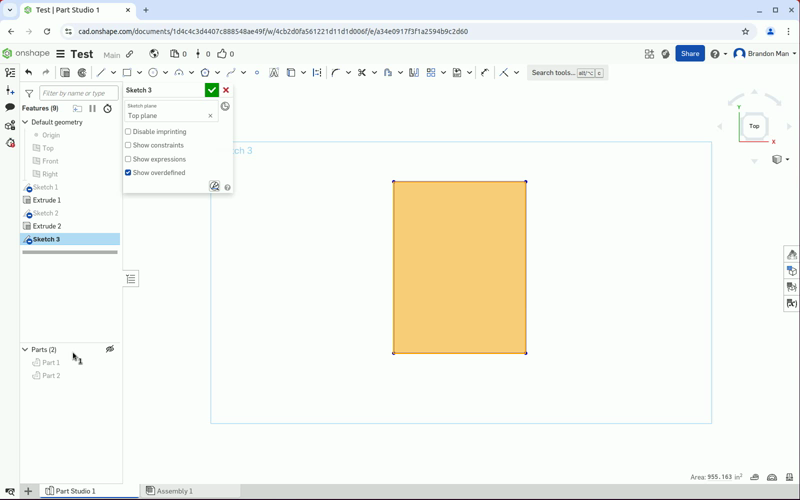
key(shift+y)
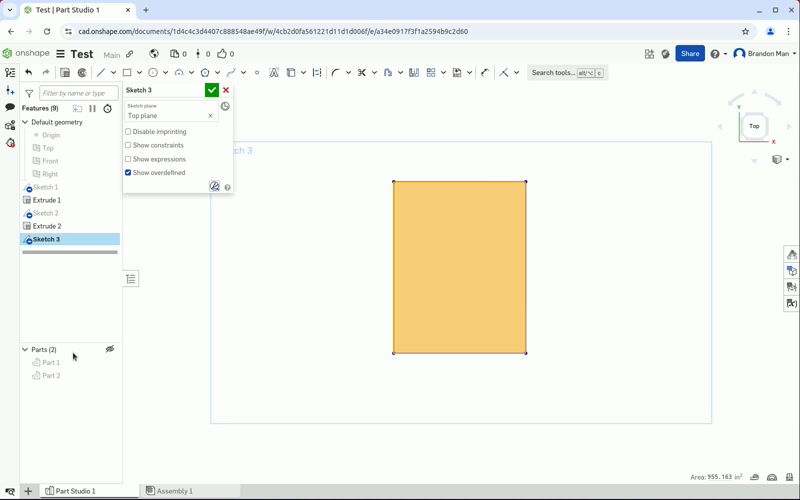
key(shift+e)
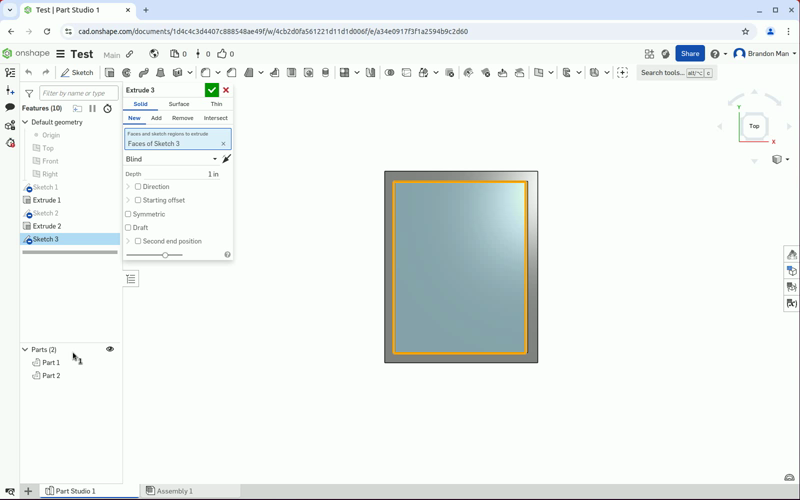
mouse_move(143, 106)
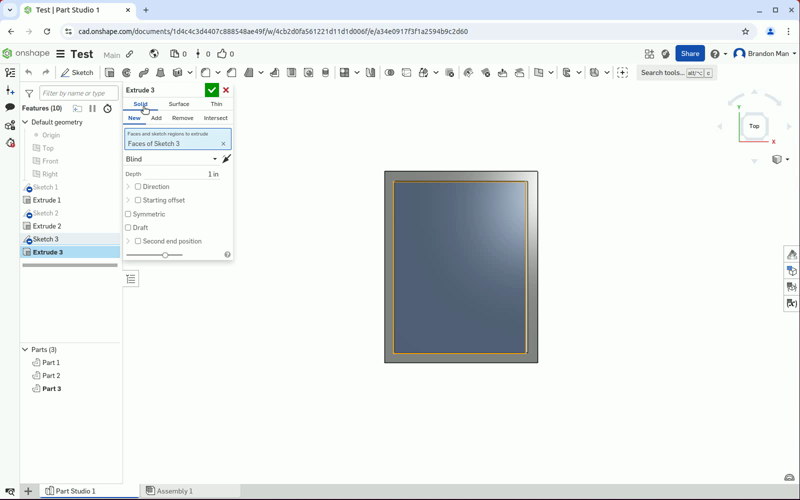
click(143, 106)
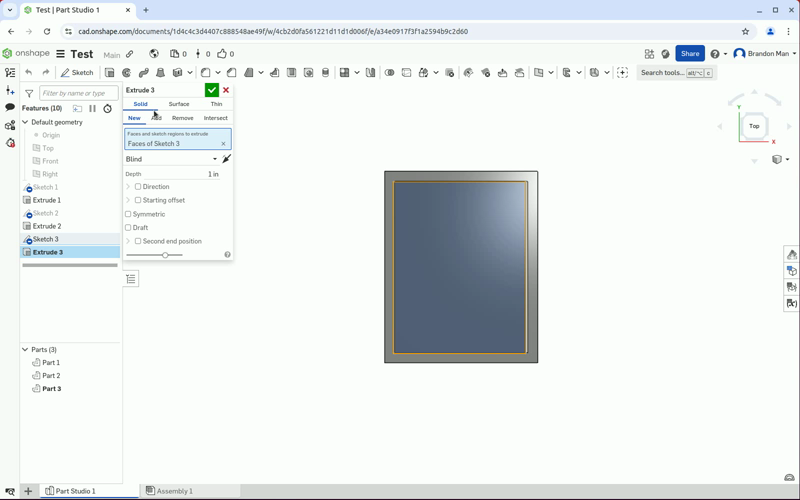
mouse_move(186, 120)
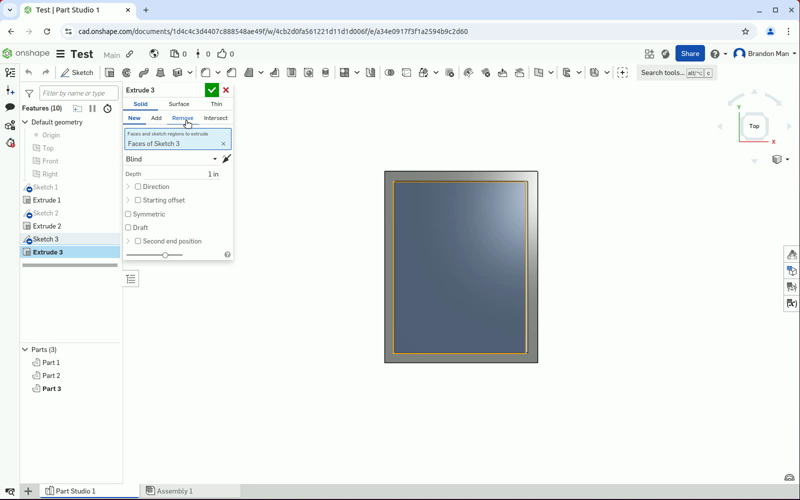
click(186, 120)
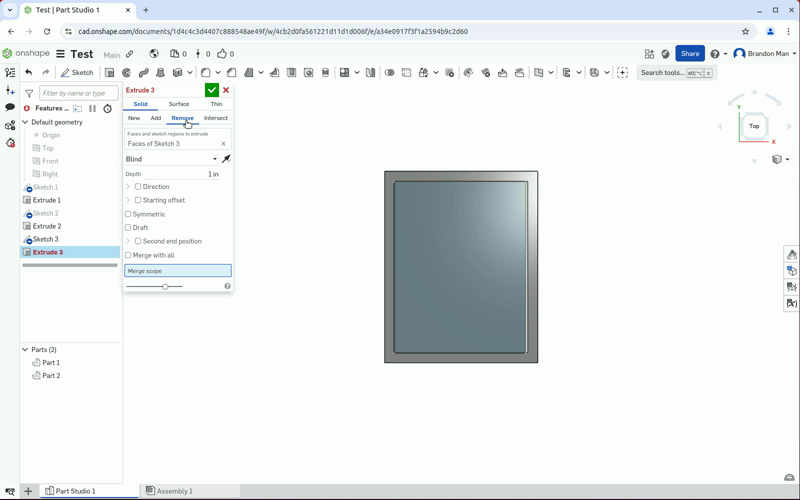
key(tab, 4)
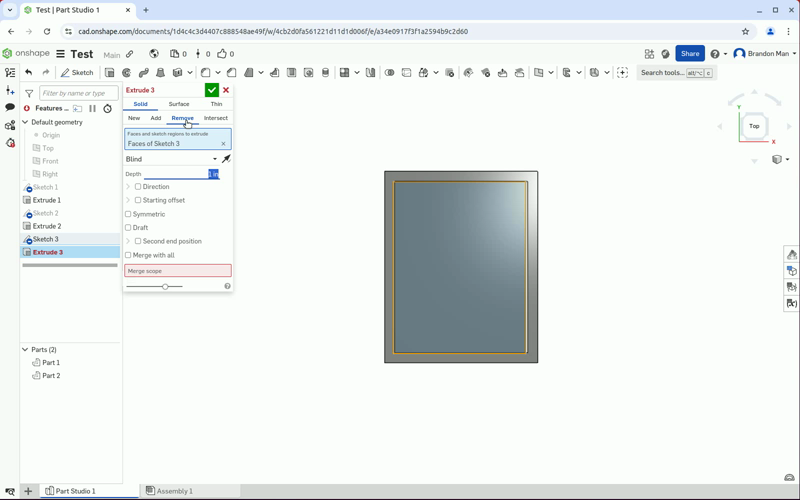
text(-0.722)
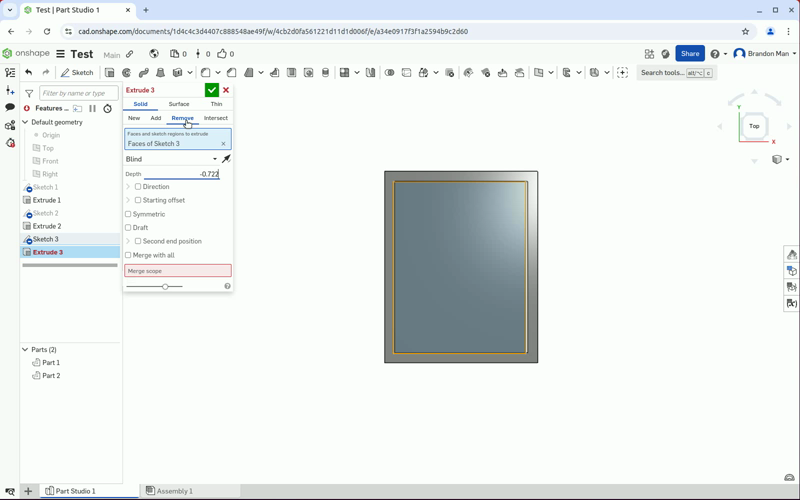
key(tab, 6)
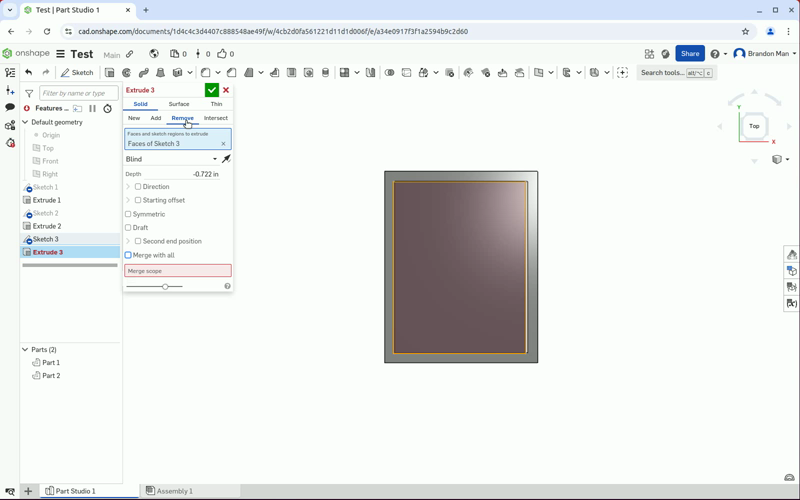
key(space)
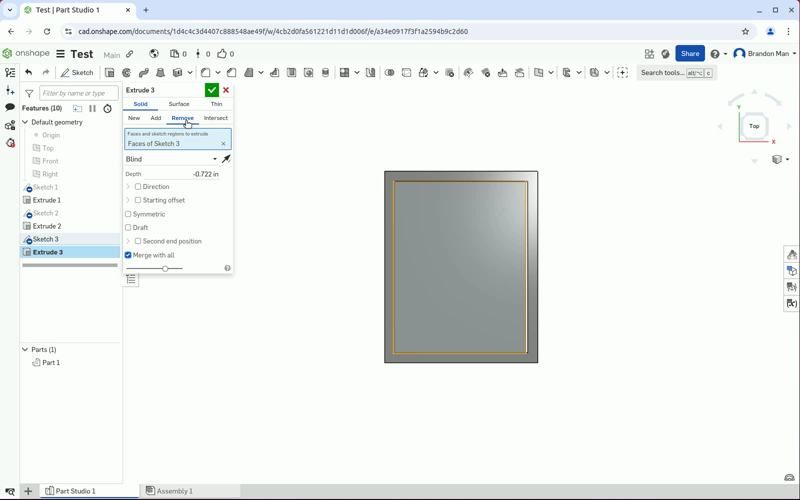
key(enter)
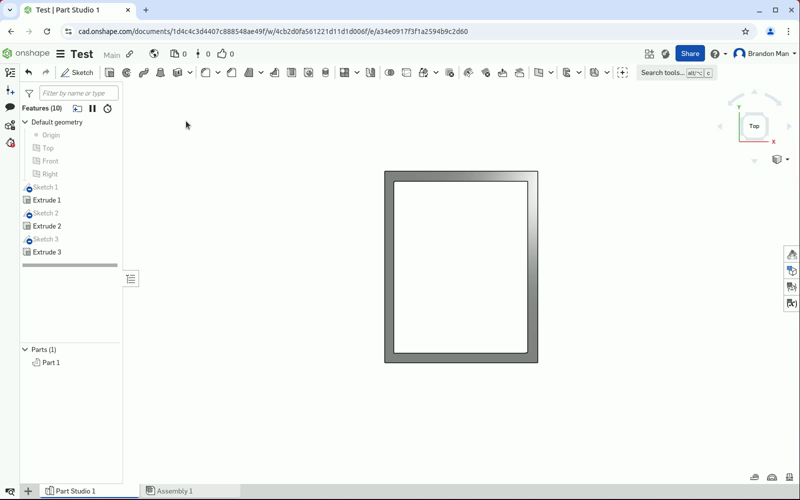
key(shift+h)
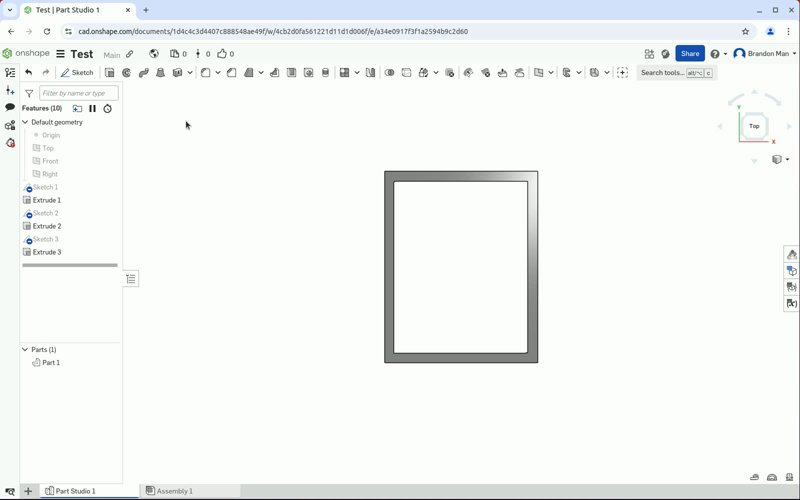
key(shift+h)
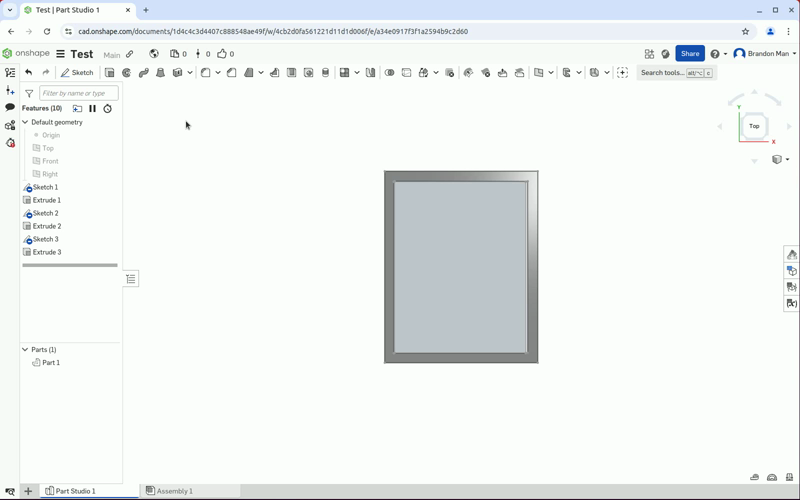
key(shift+7)
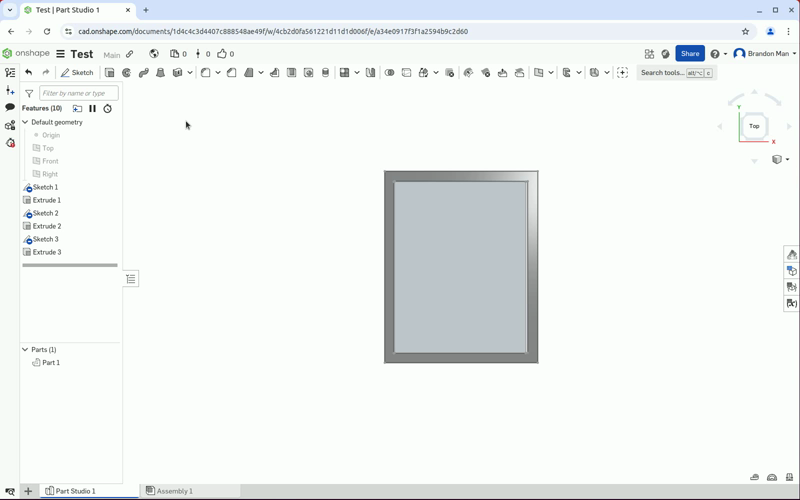
key(up, 3)
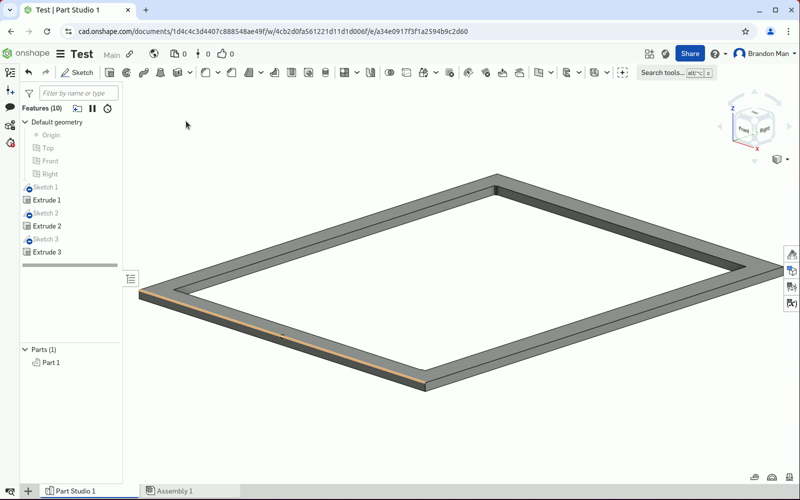
key(left, 3)
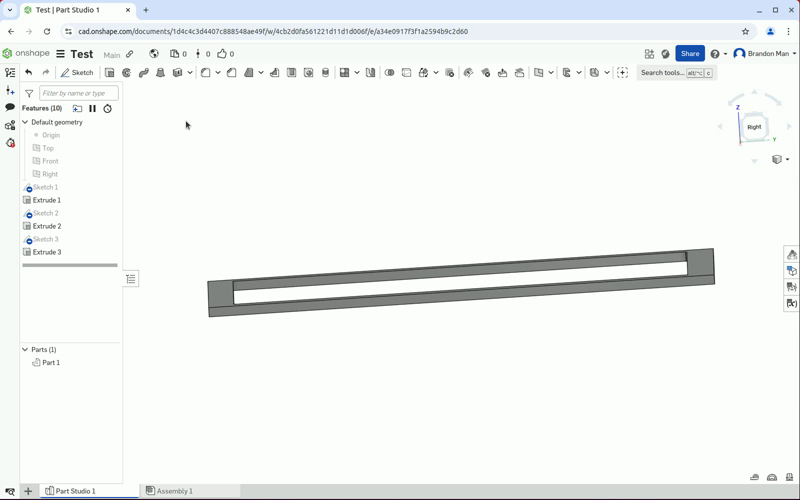
key(right, 3)
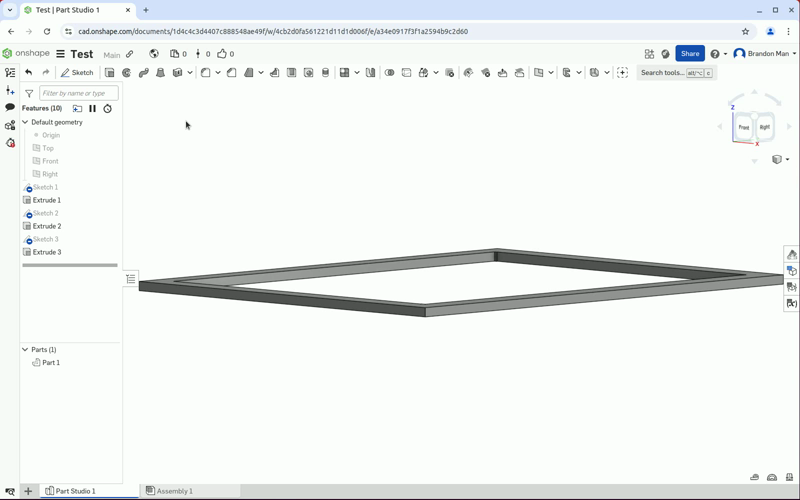
key(down, 3)
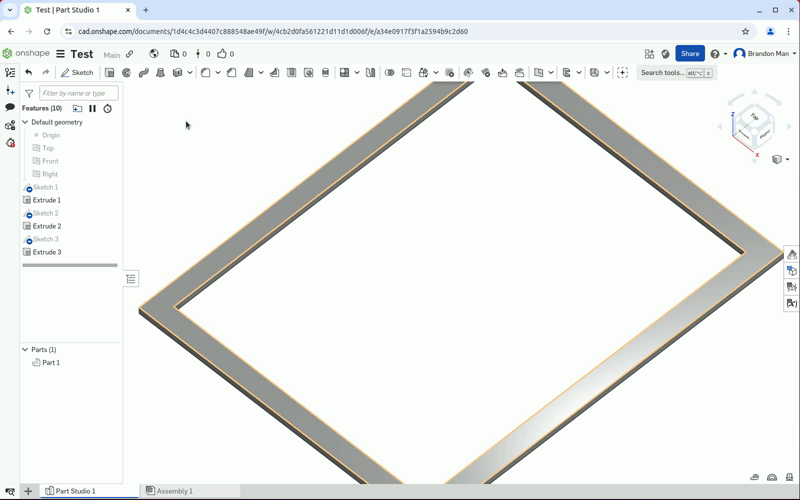
mouse_move(73, 189)
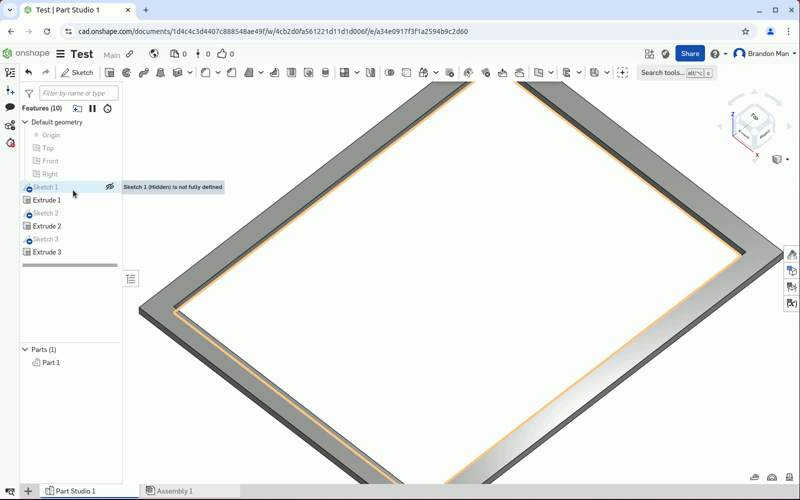
click(73, 189)